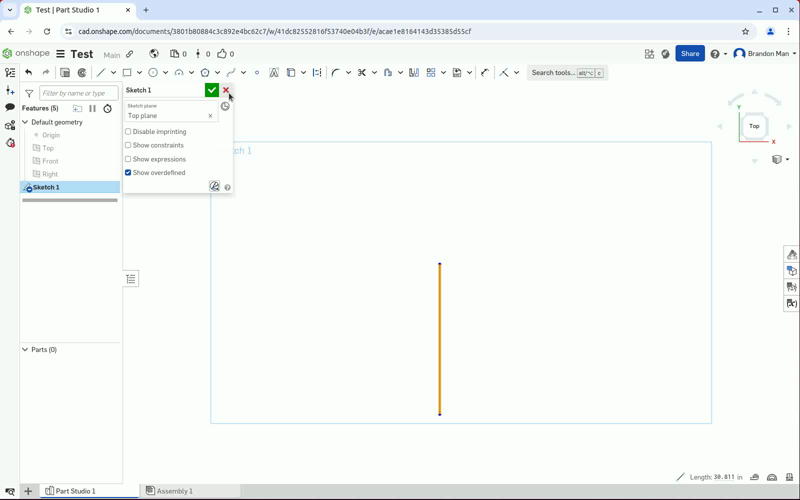
key(shift+h)
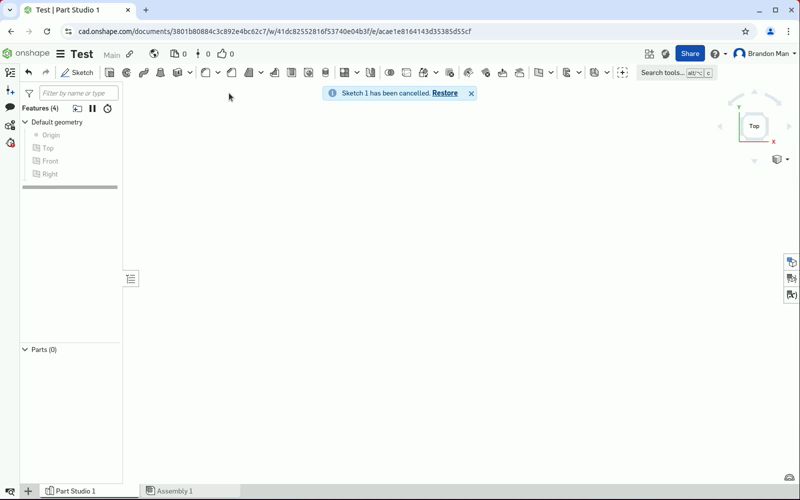
mouse_move(73, 352)
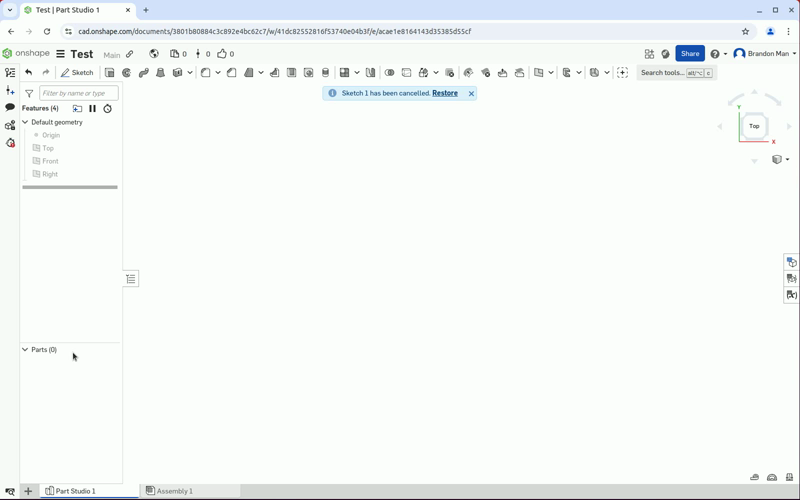
key(y)
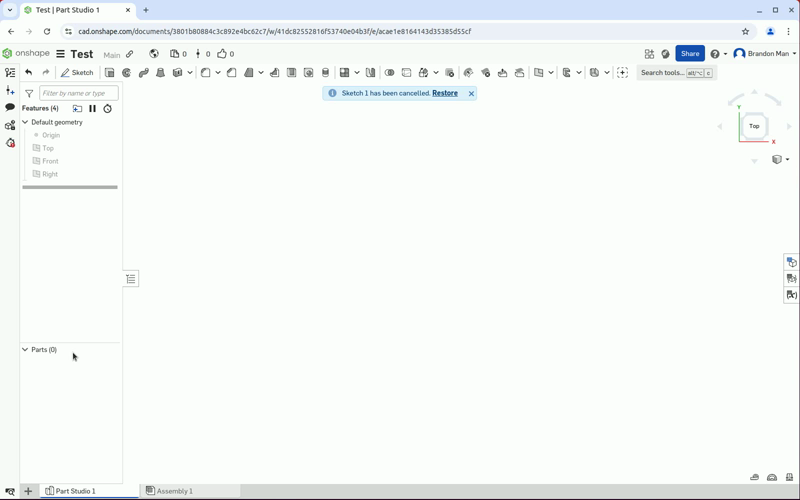
key(shift+p)
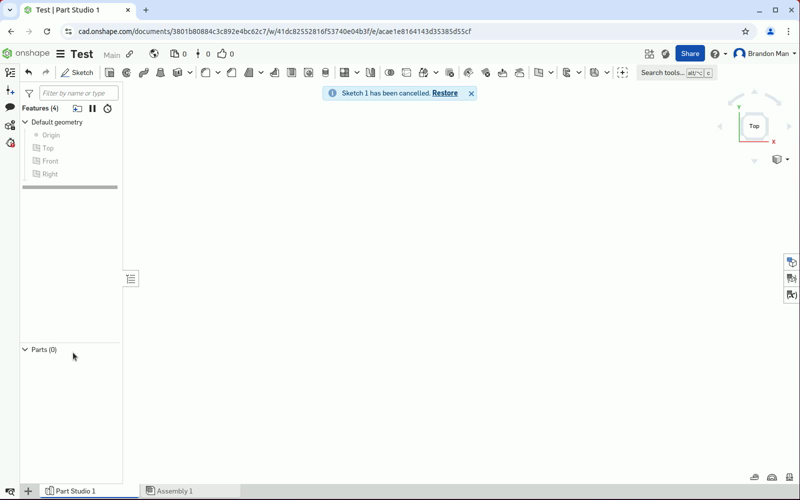
key(space)
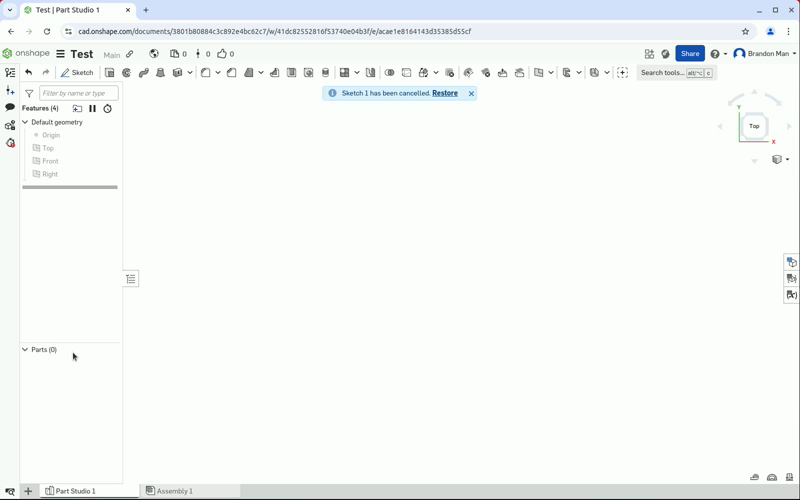
key_down(shift)
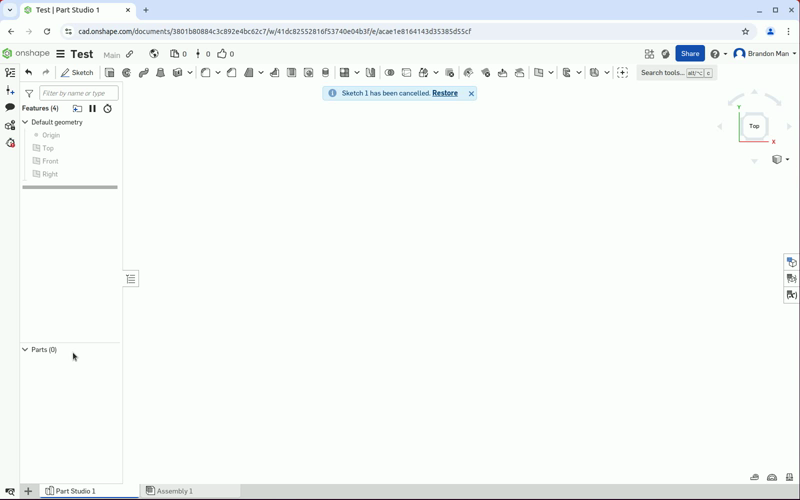
key(up)
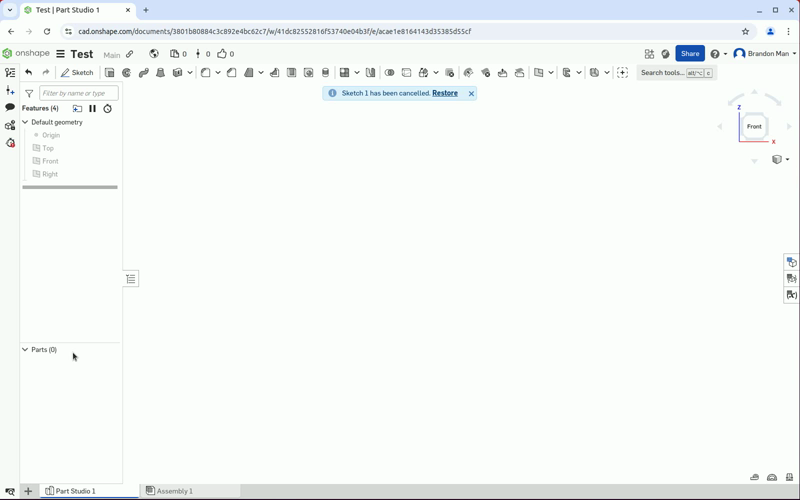
key_up(shift)
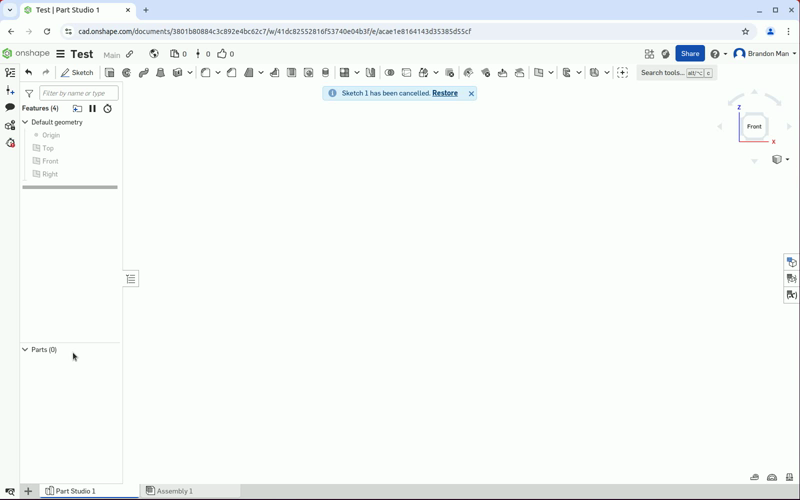
key(space)
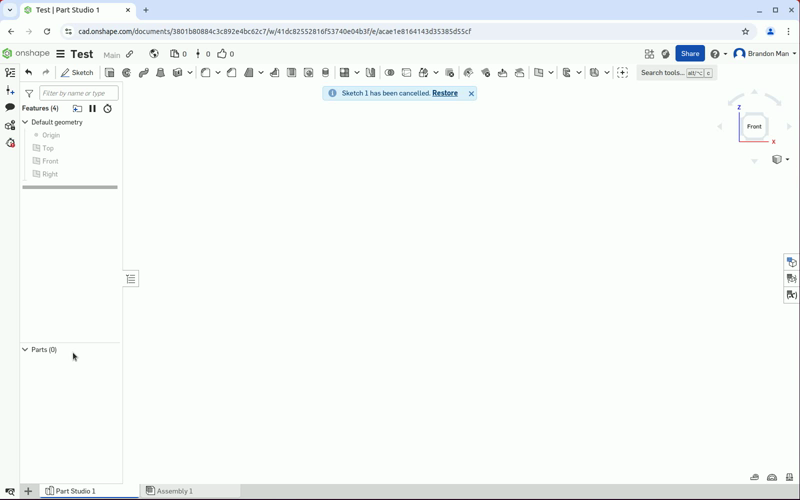
key_down(shift)
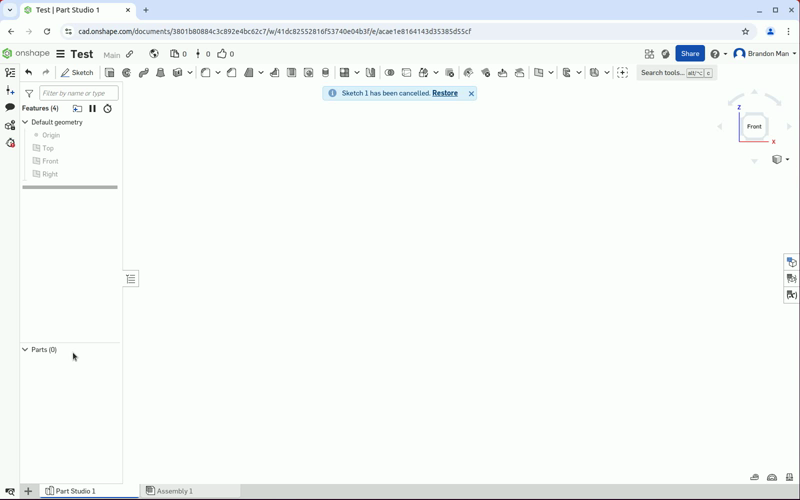
key(left)
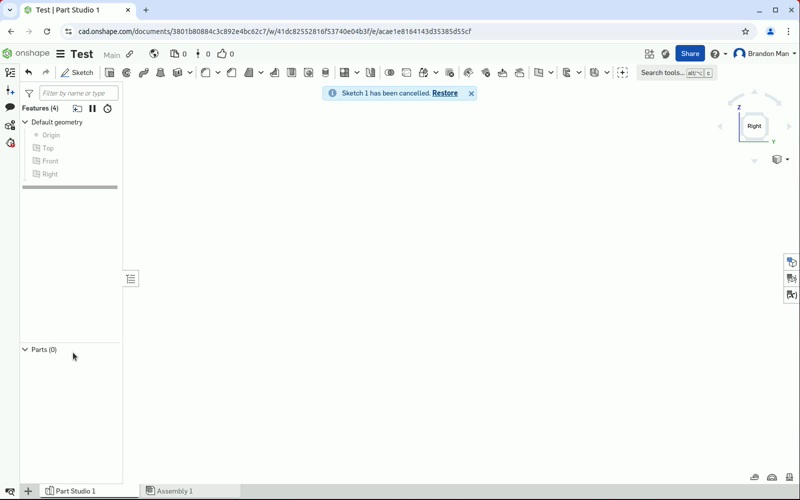
key_up(shift)
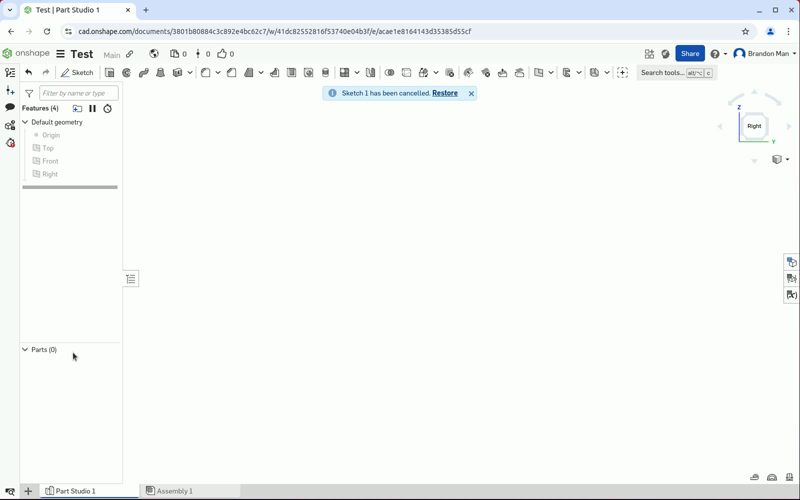
mouse_move(73, 352)
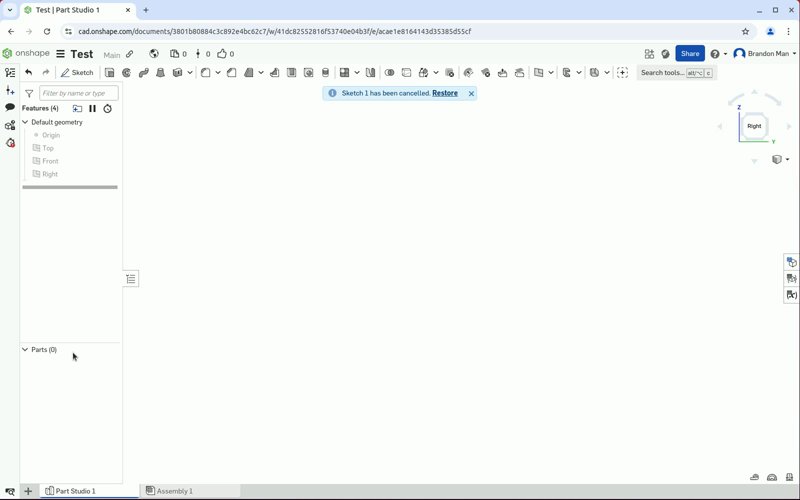
key(shift+y)
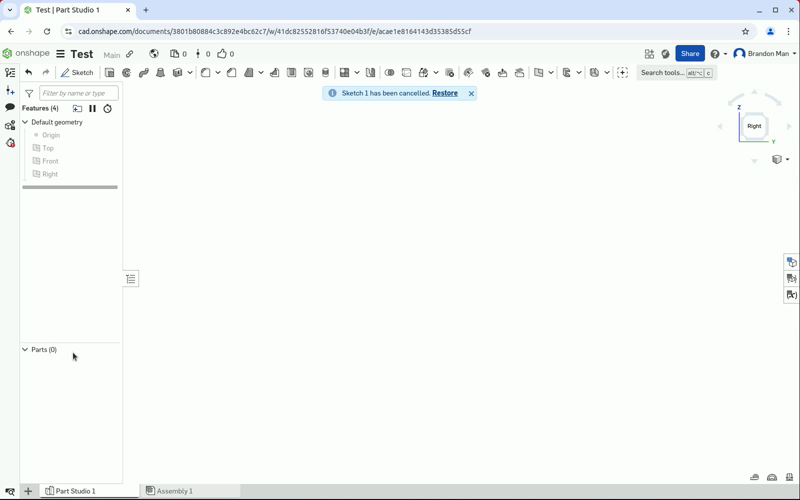
key(shift+s)
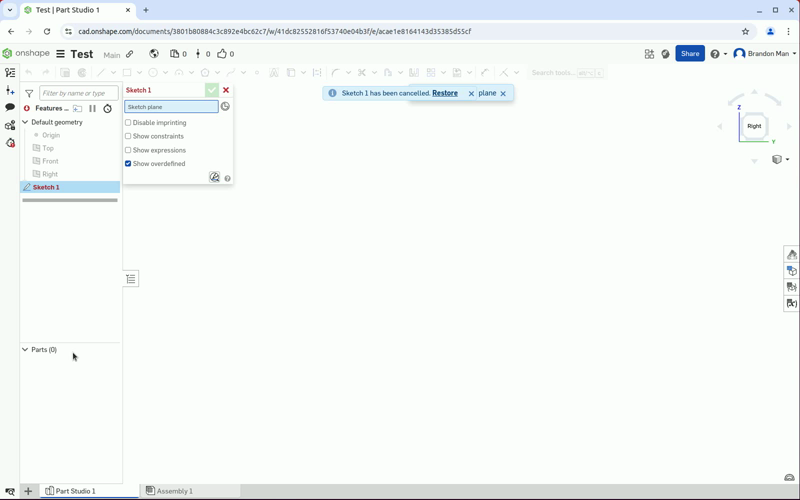
mouse_move(73, 176)
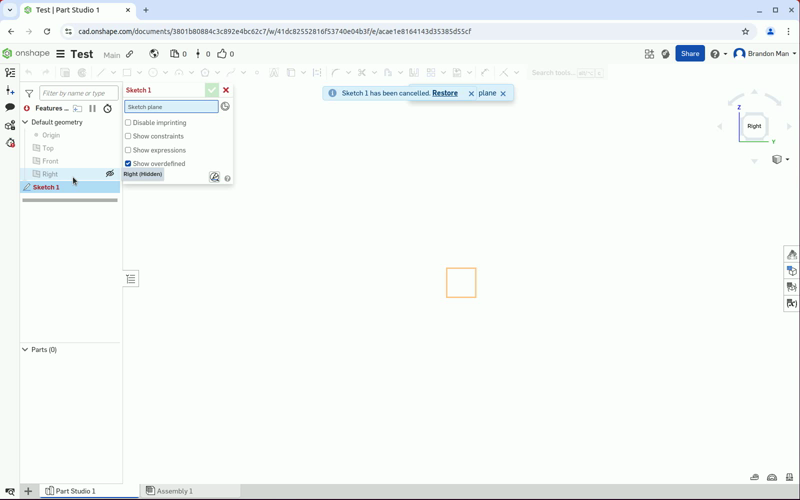
click(73, 176)
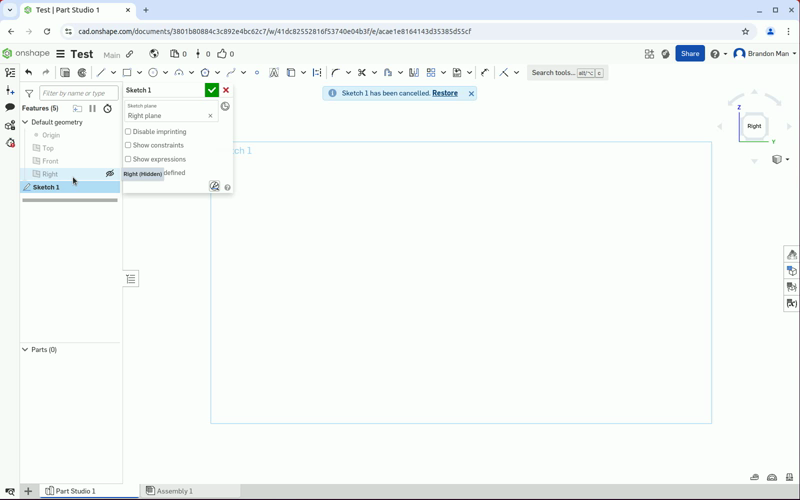
mouse_move(73, 352)
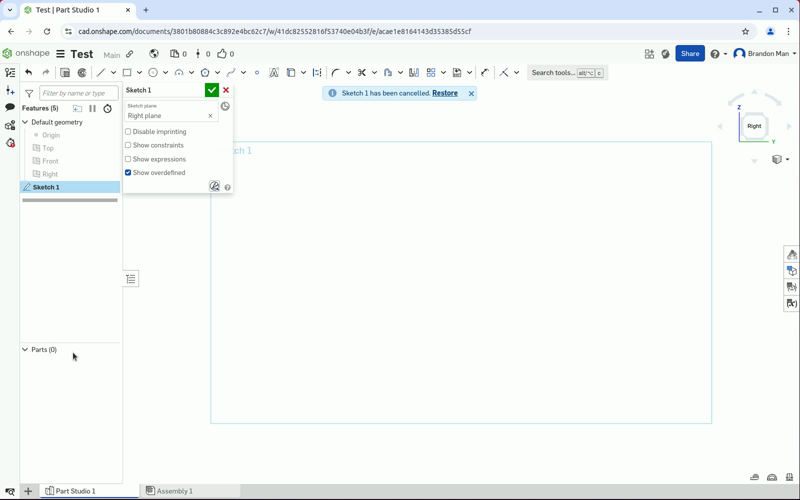
key(y)
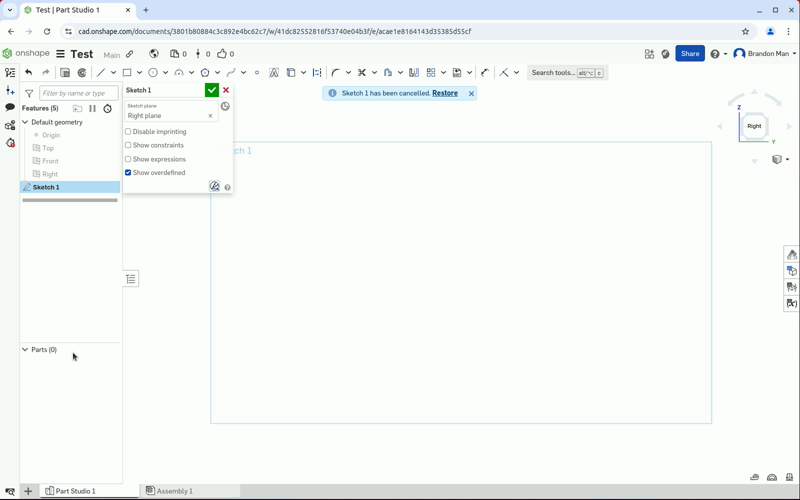
key(l)
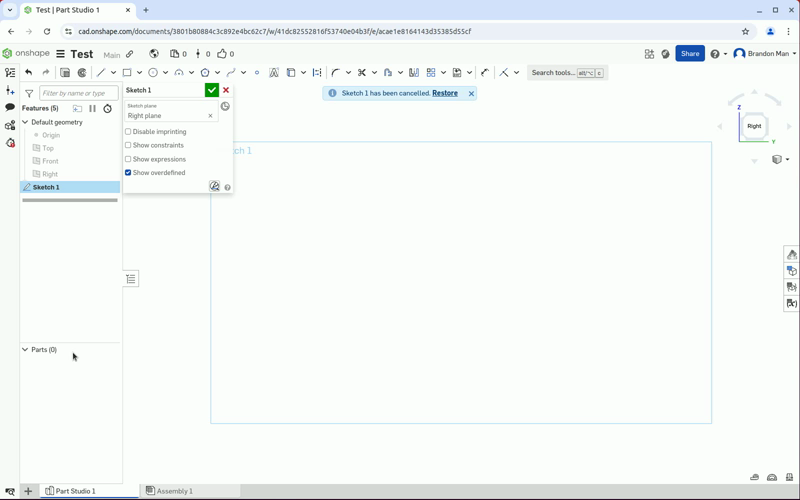
key_down(shift)
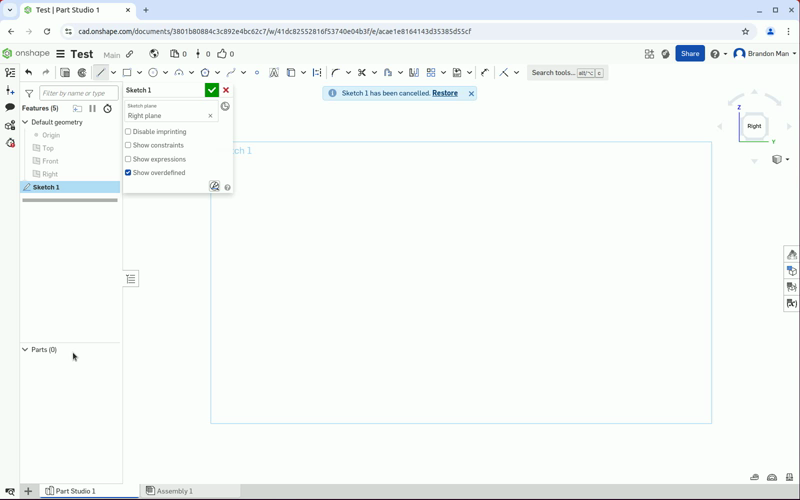
mouse_move(348, 395)
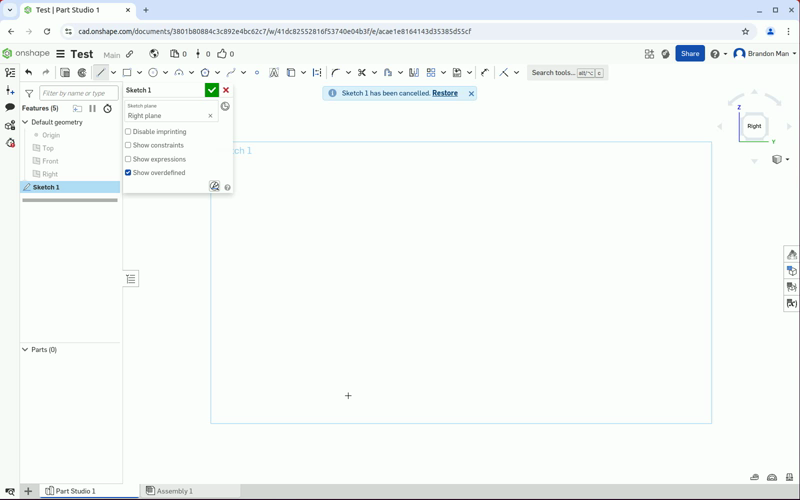
click(348, 395)
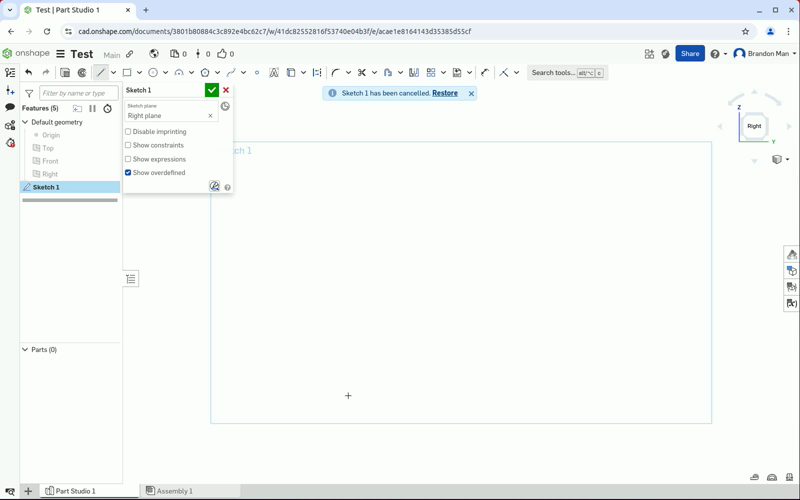
key_up(shift)
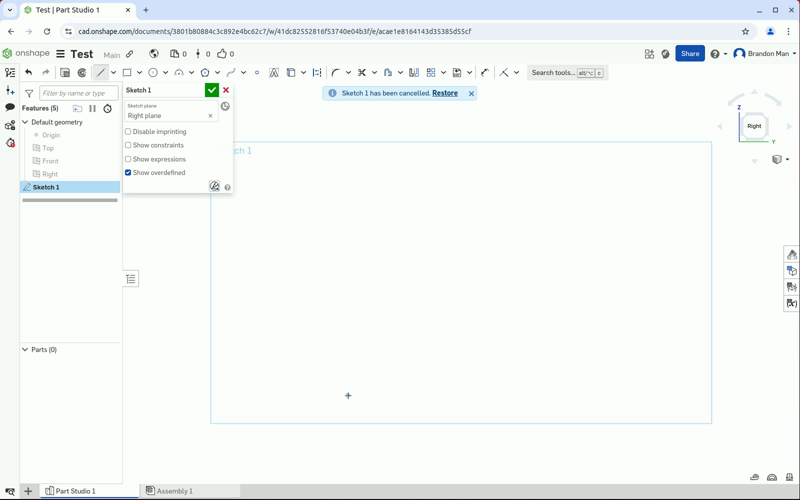
key_down(shift)
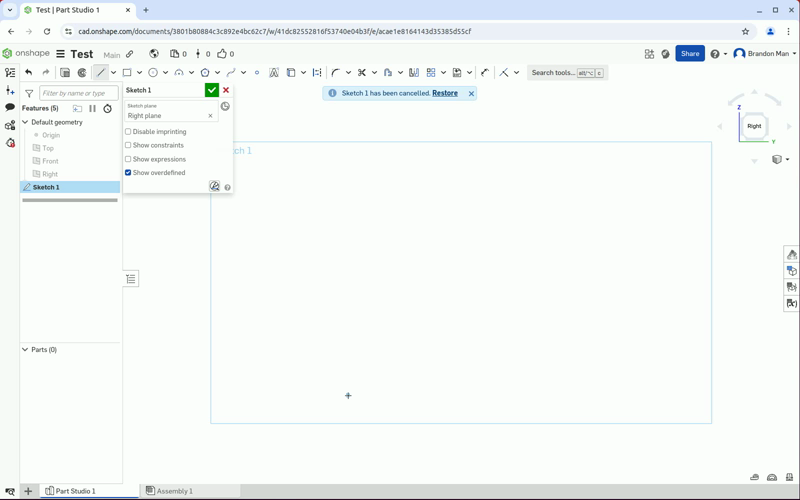
mouse_move(572, 395)
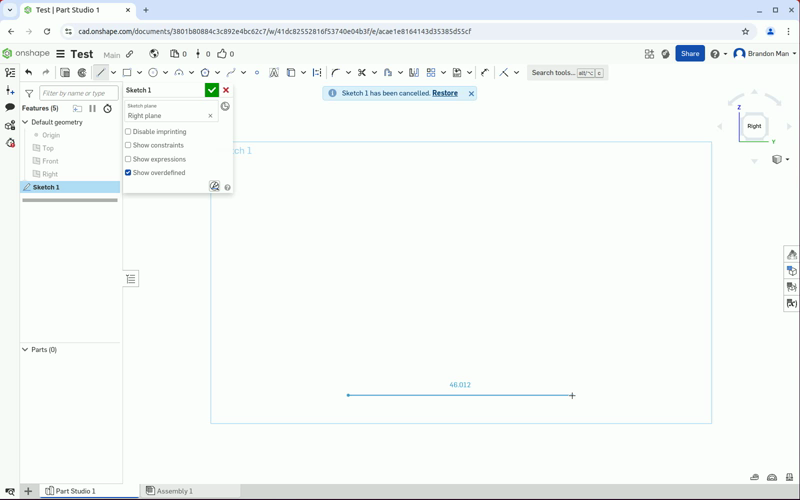
click(572, 395)
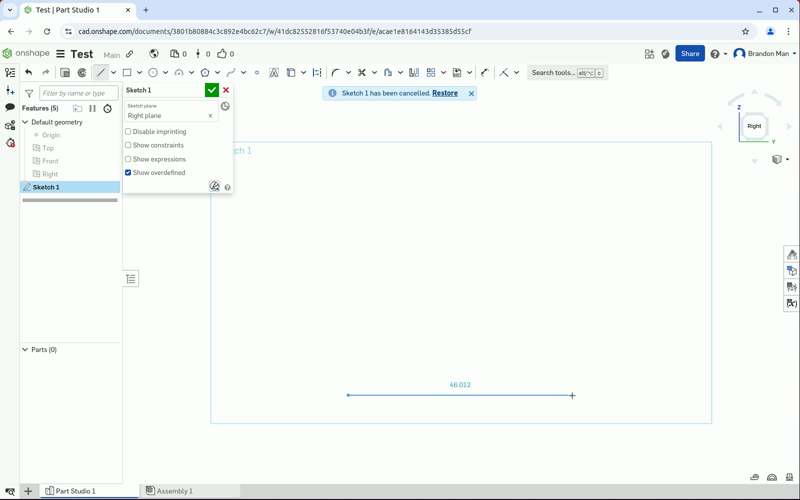
key_up(shift)
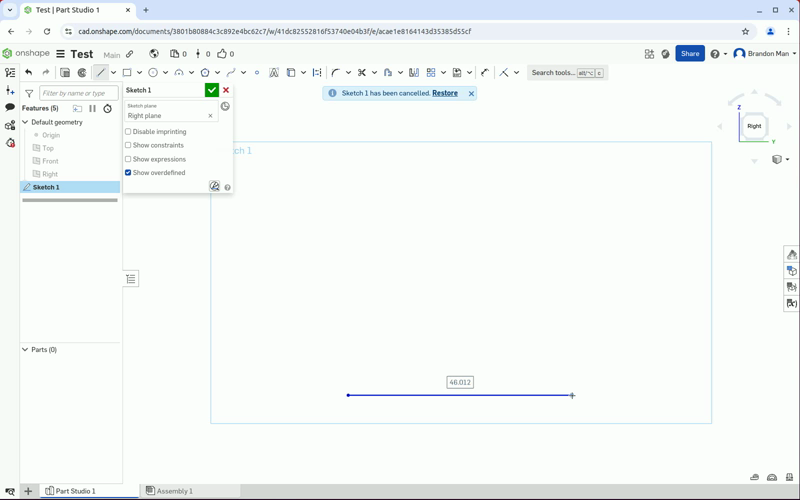
key_down(shift)
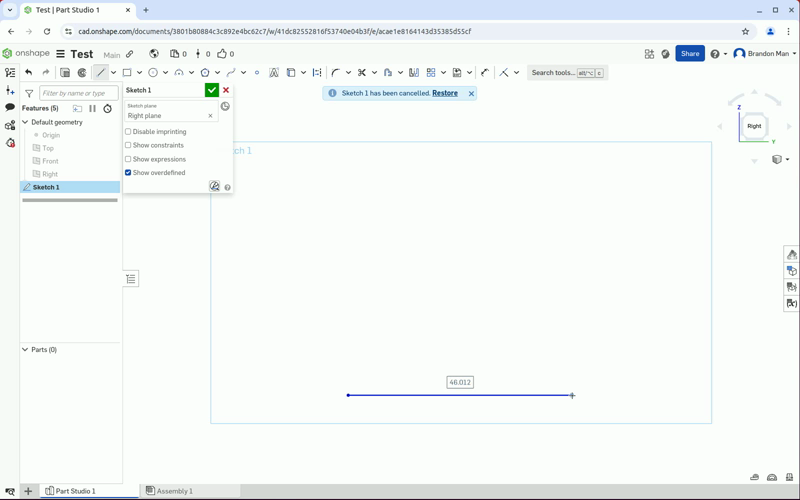
mouse_move(572, 171)
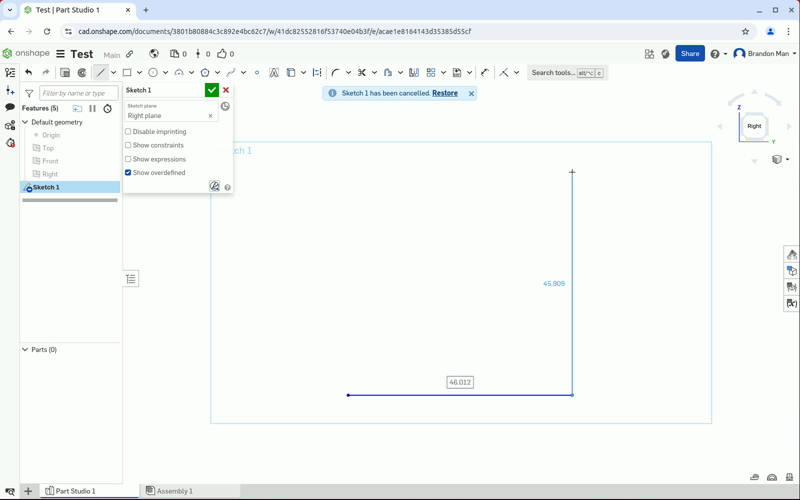
click(572, 171)
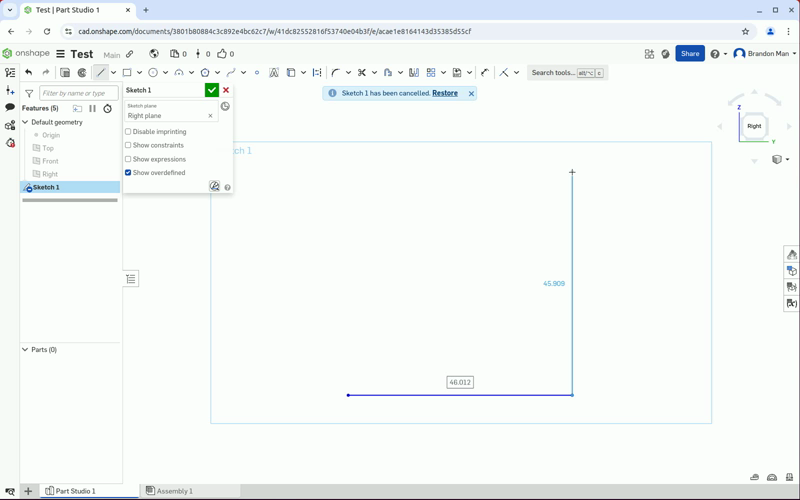
key_up(shift)
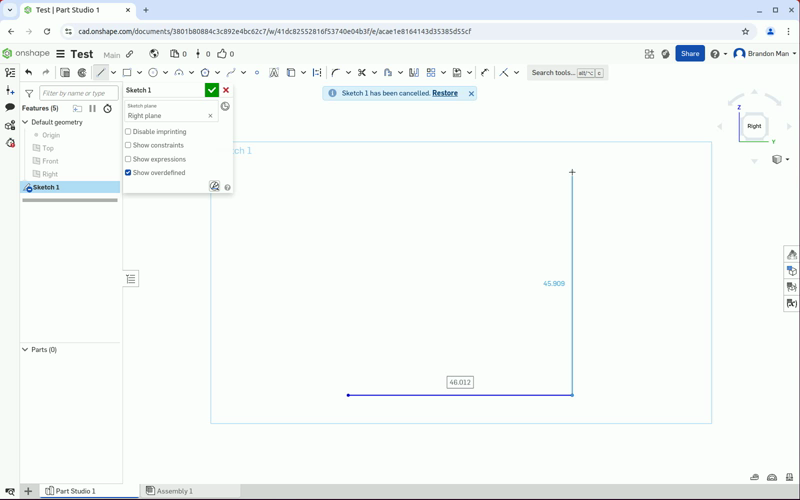
key_down(shift)
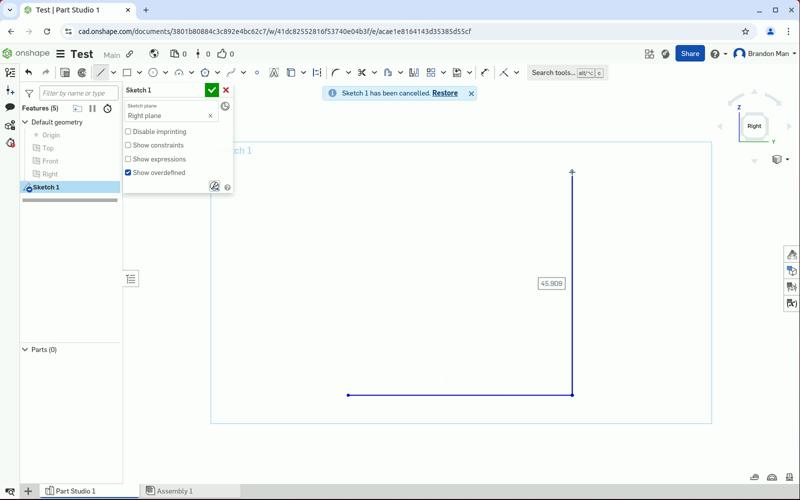
mouse_move(348, 171)
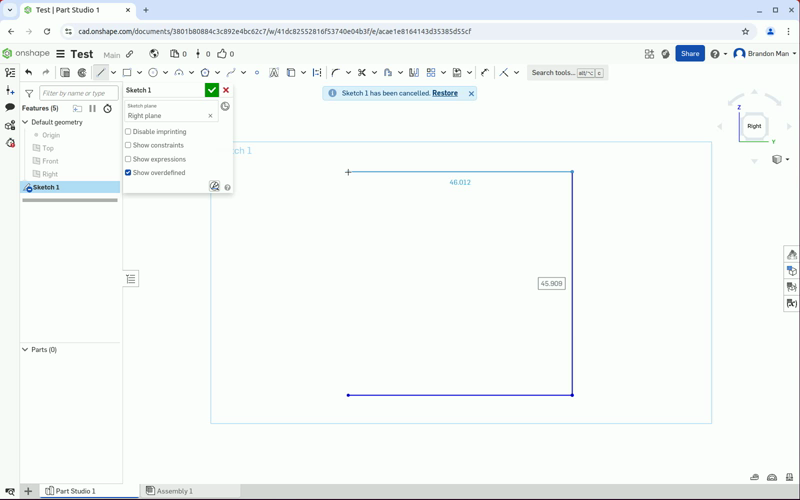
click(348, 171)
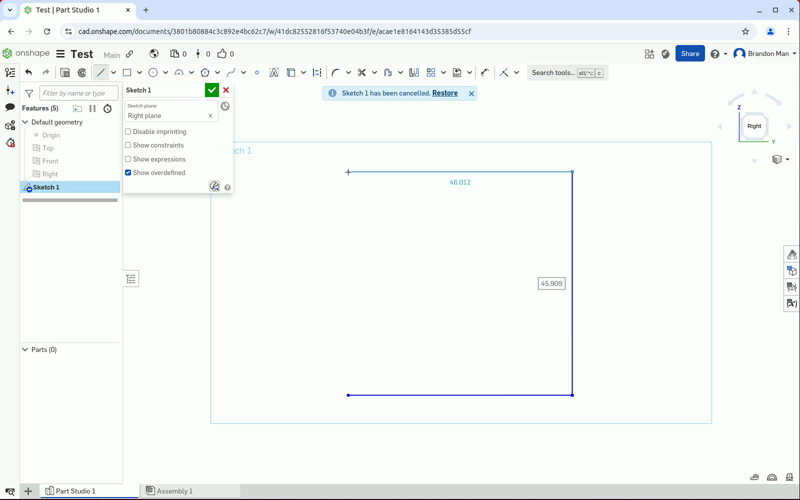
key_up(shift)
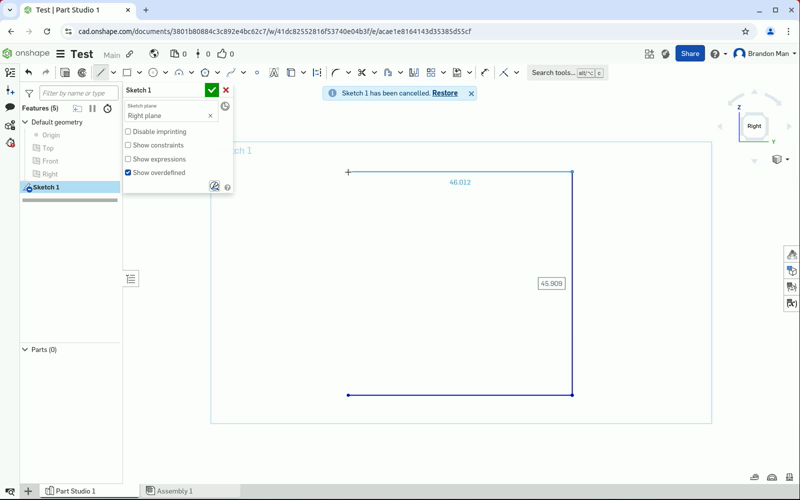
key_down(shift)
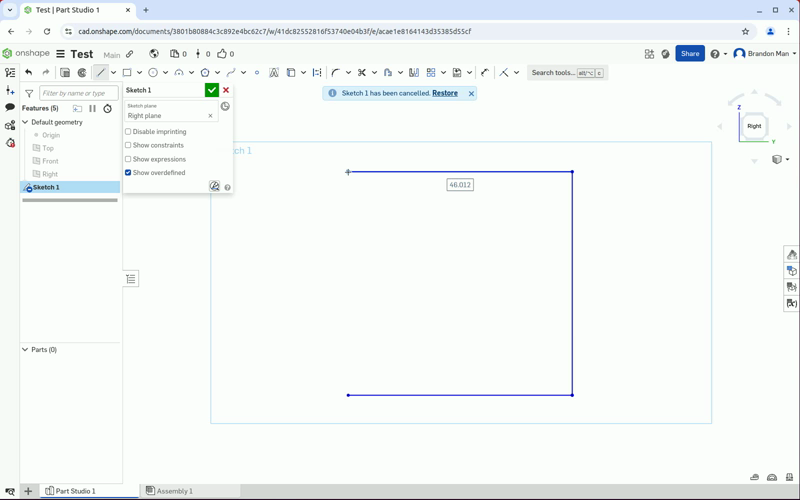
mouse_move(348, 395)
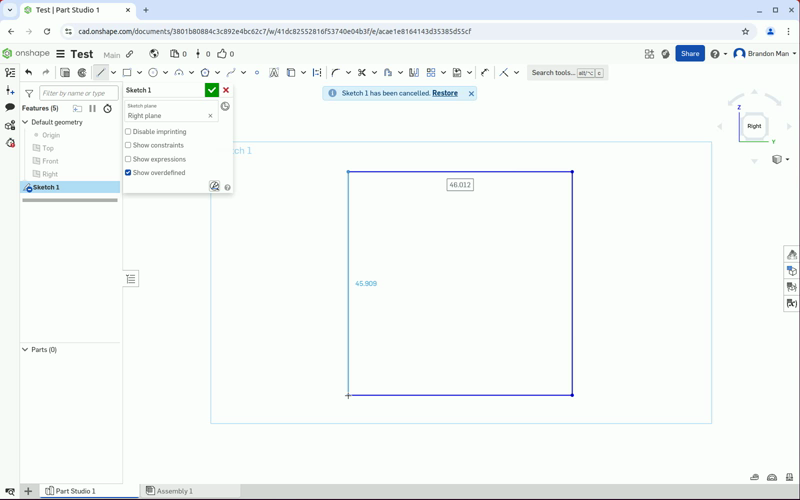
key_up(shift)
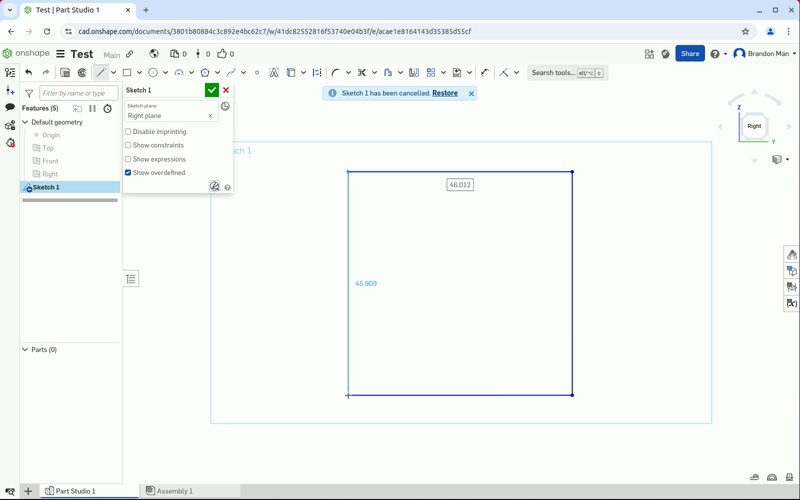
click(348, 395)
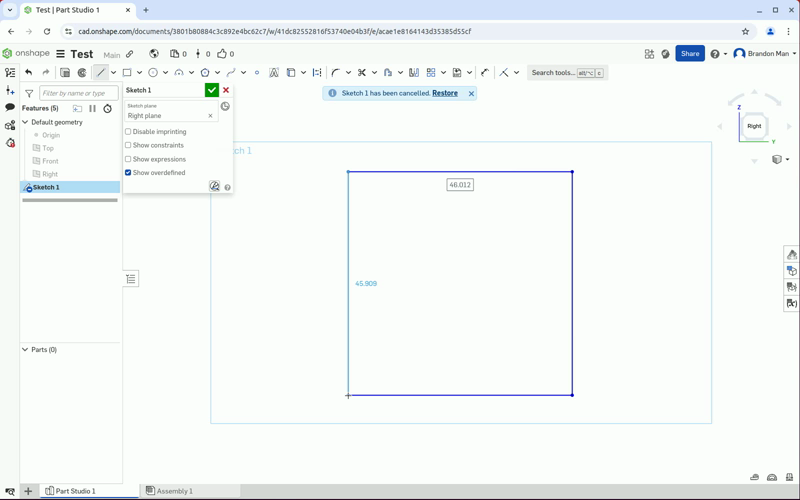
key(esc)
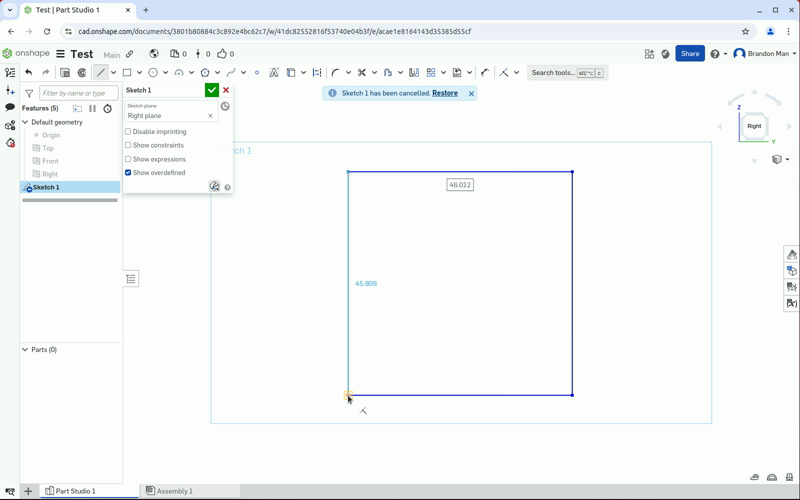
mouse_move(509, 291)
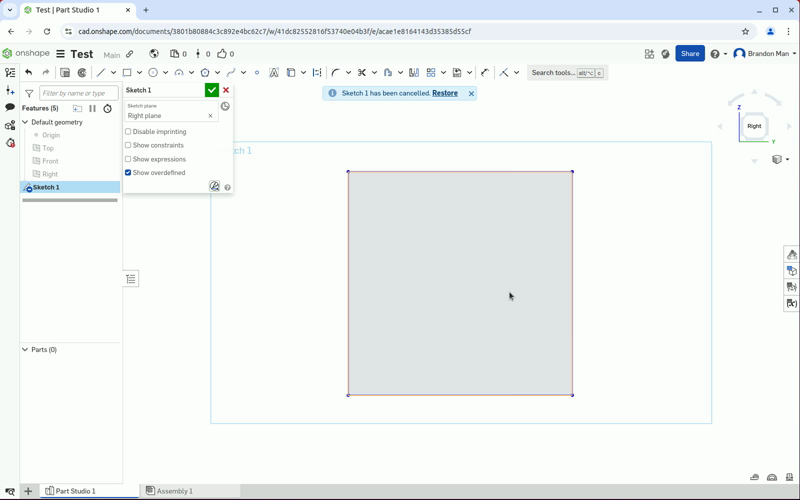
click(509, 291)
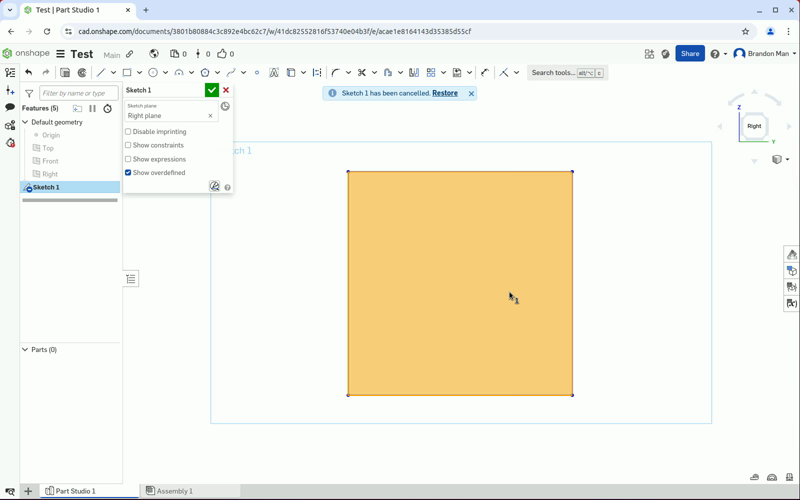
mouse_move(73, 352)
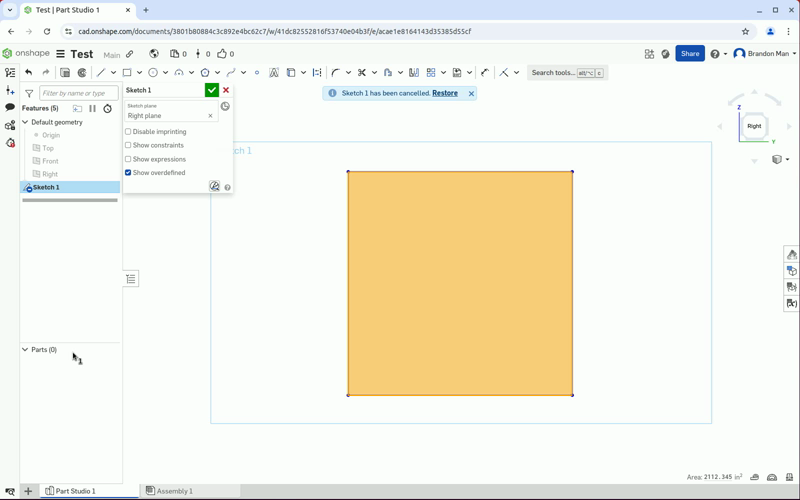
key(shift+y)
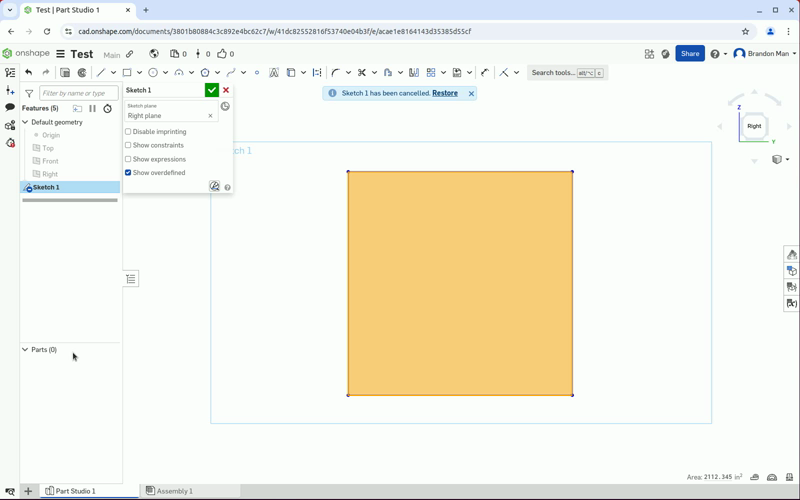
key(shift+e)
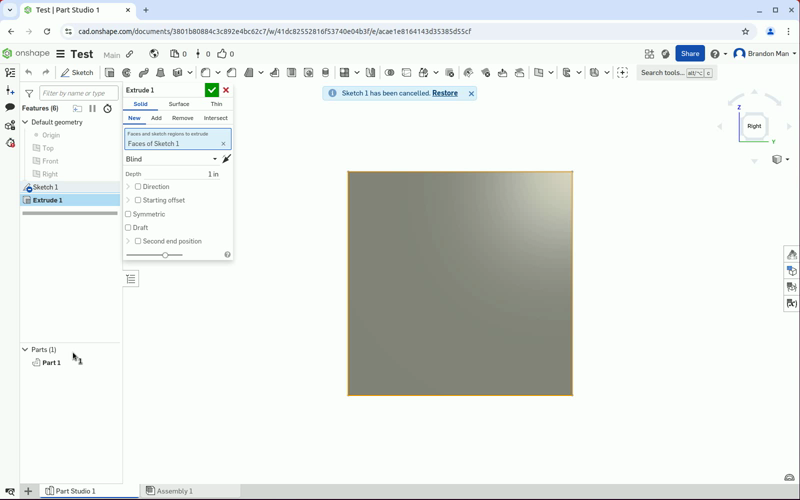
mouse_move(143, 106)
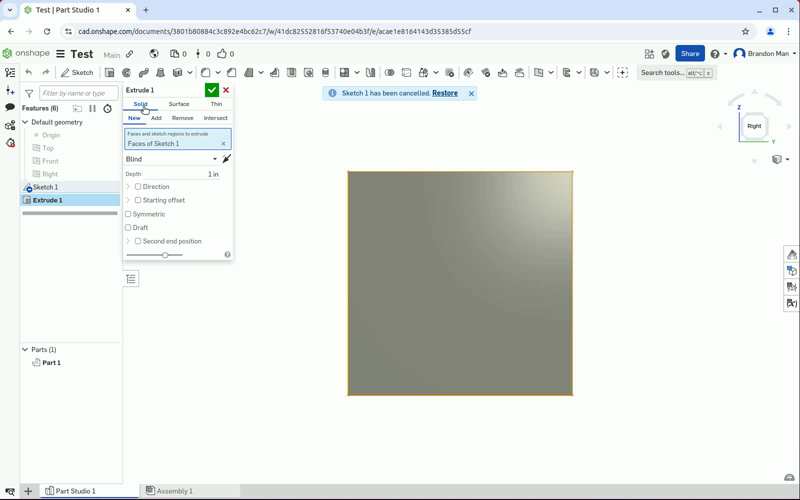
click(143, 106)
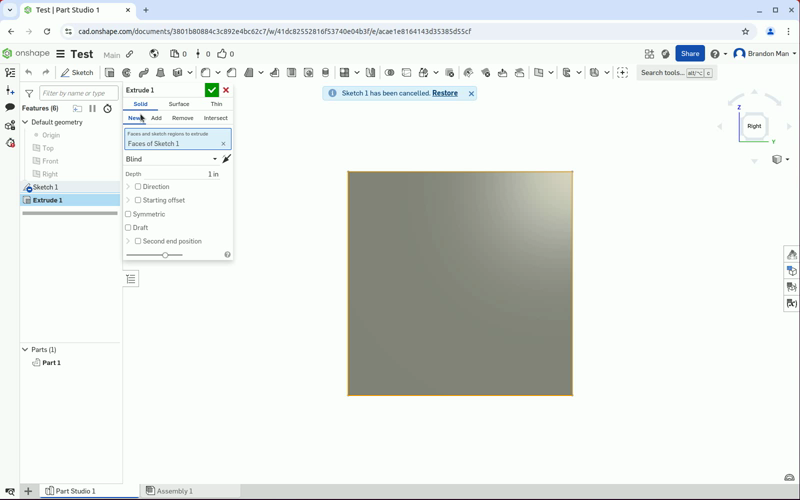
mouse_move(137, 120)
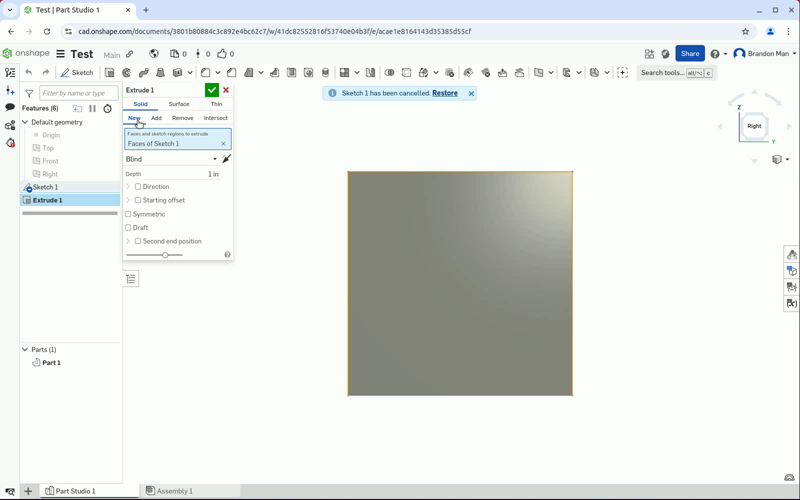
click(137, 120)
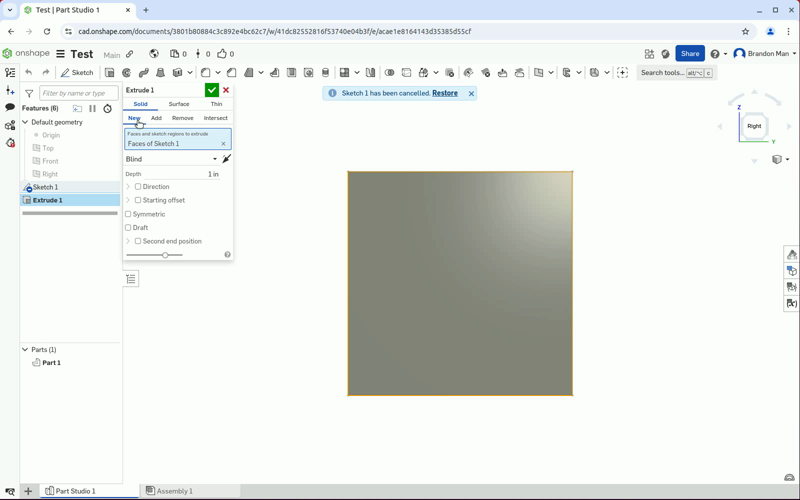
key(tab, 4)
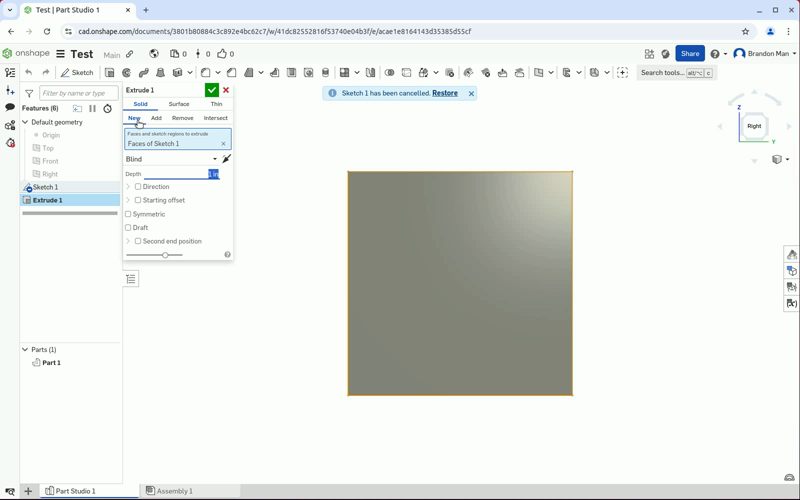
text(4.574)
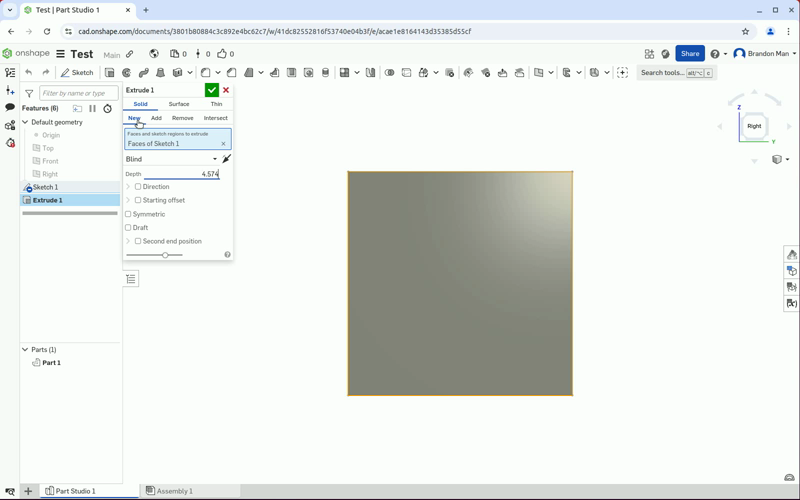
key(enter)
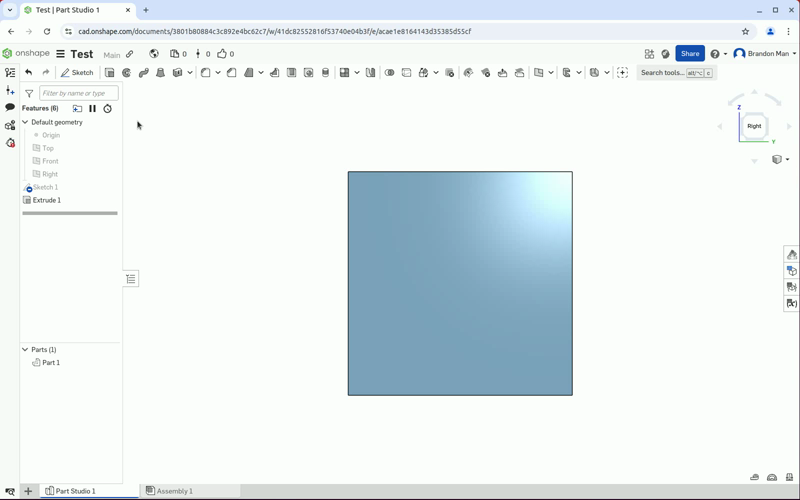
key(shift+h)
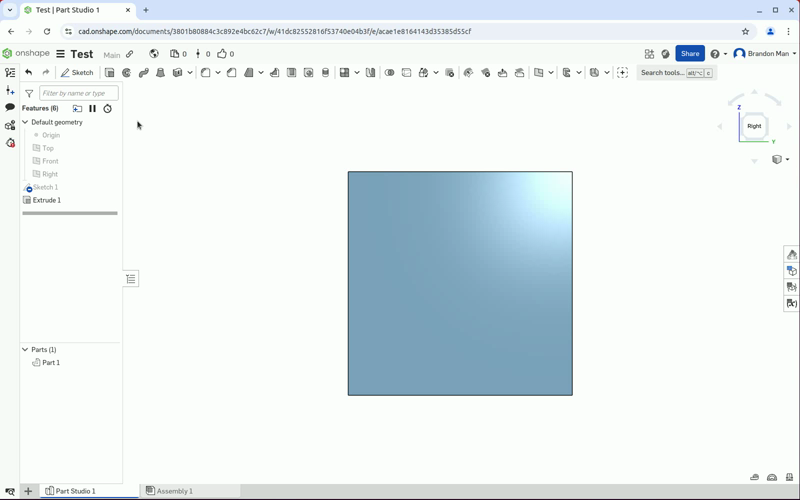
key(shift+h)
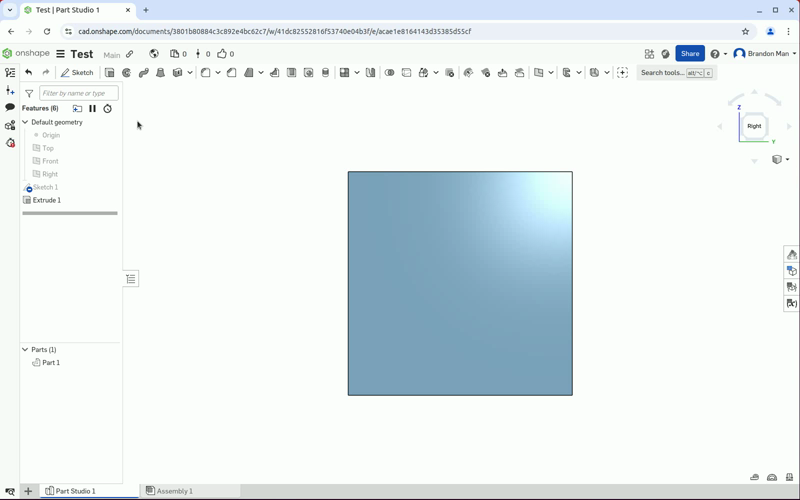
mouse_move(73, 189)
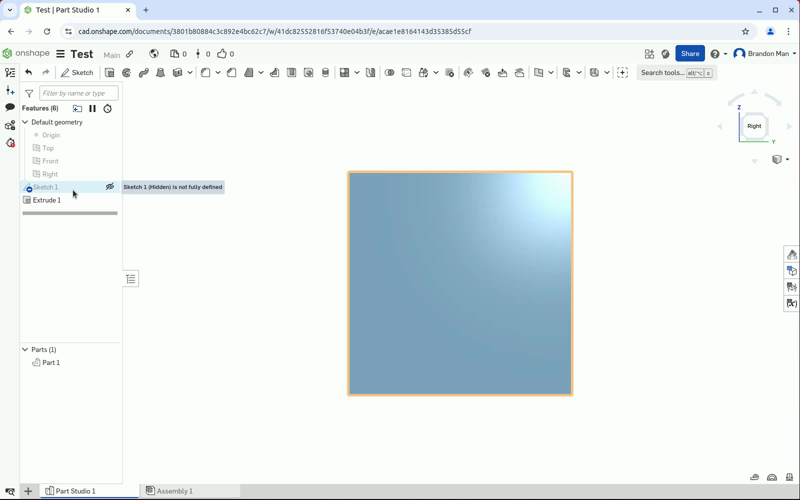
click(73, 189)
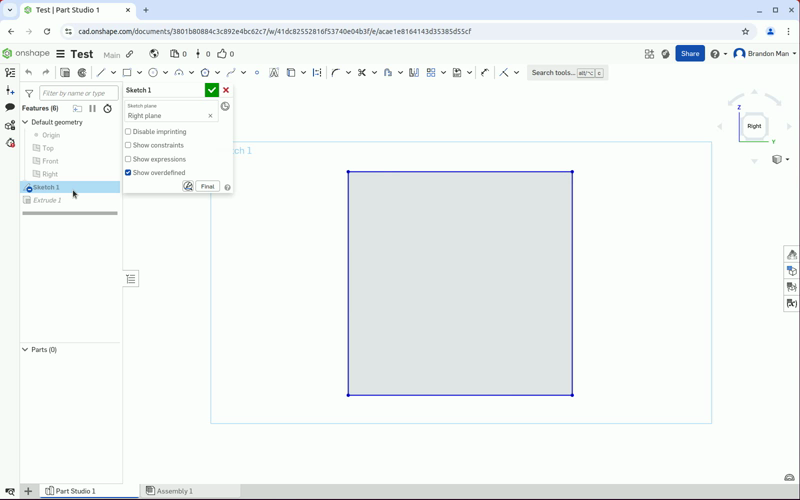
mouse_move(229, 92)
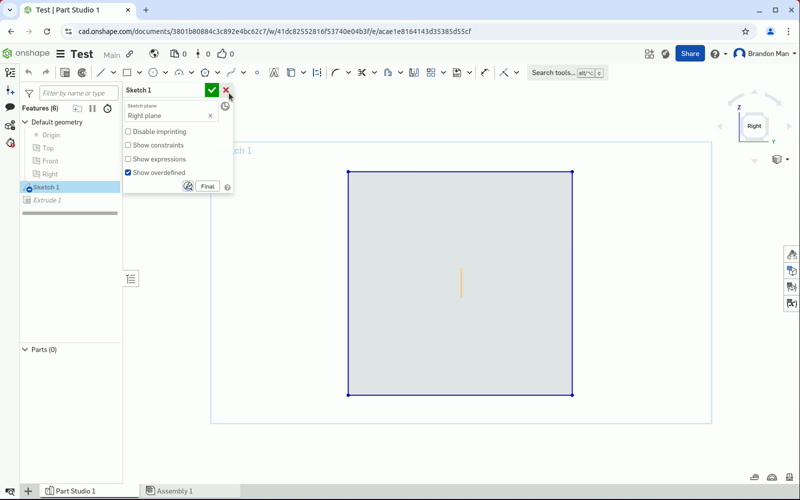
click(229, 92)
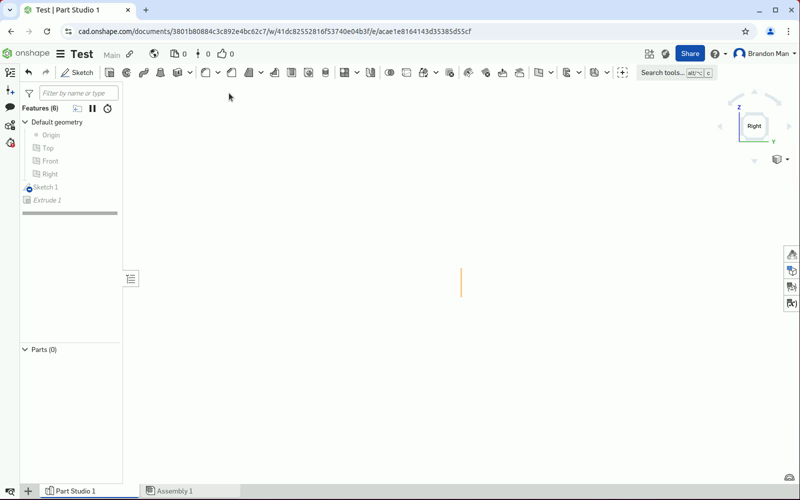
mouse_move(541, 75)
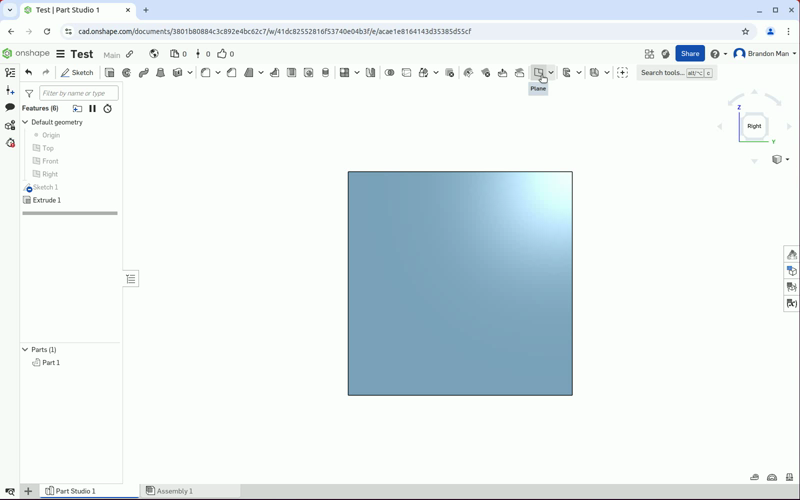
click(541, 75)
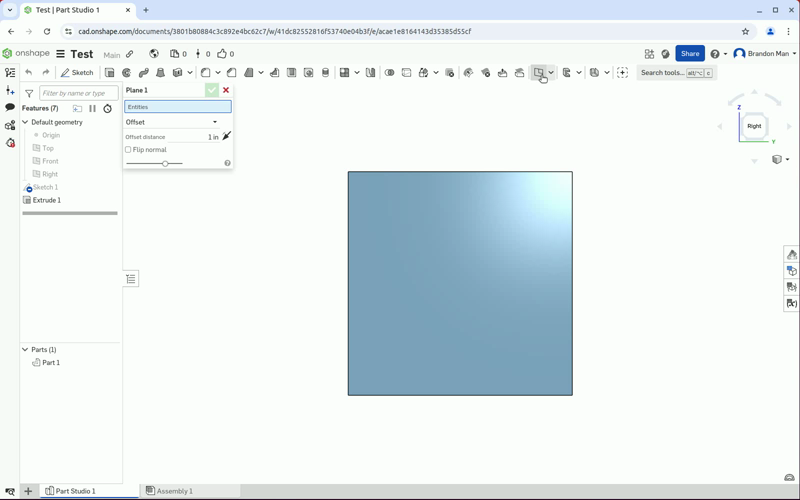
mouse_move(73, 176)
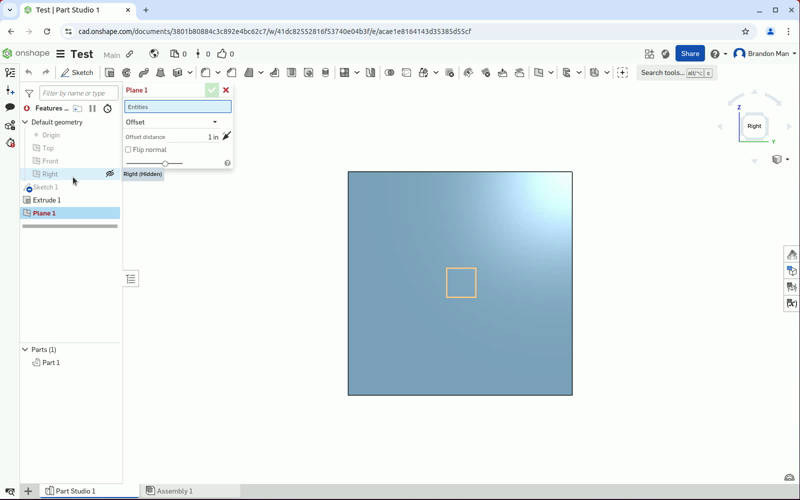
click(73, 176)
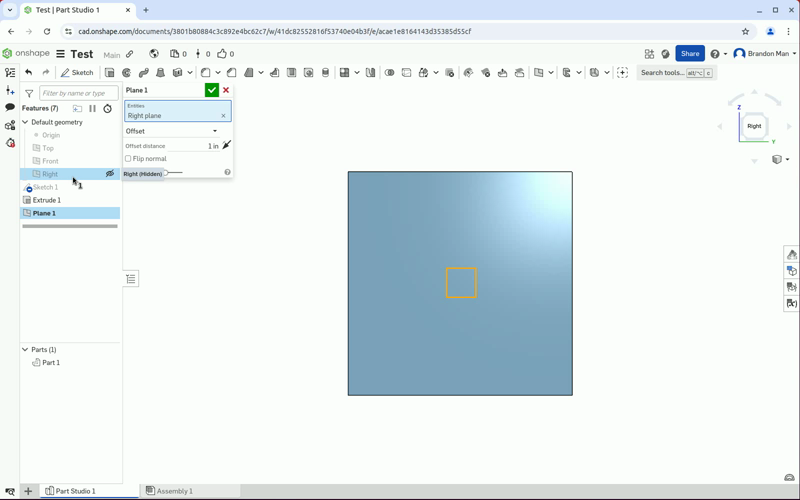
key(tab, 2)
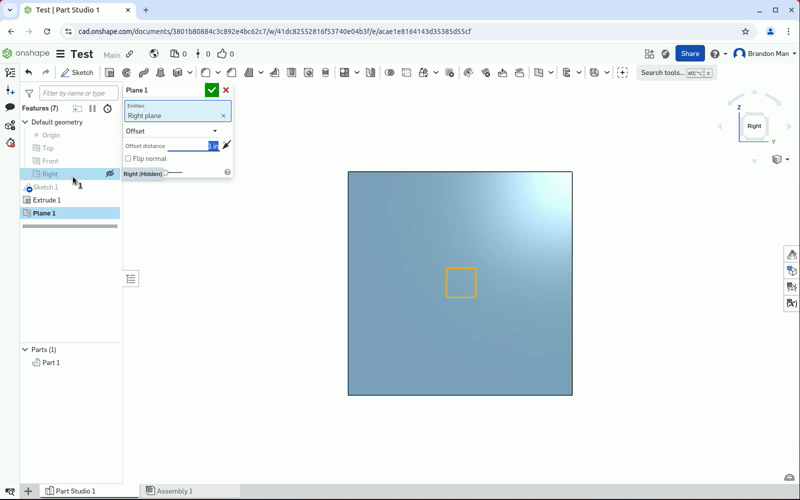
text(4.56)
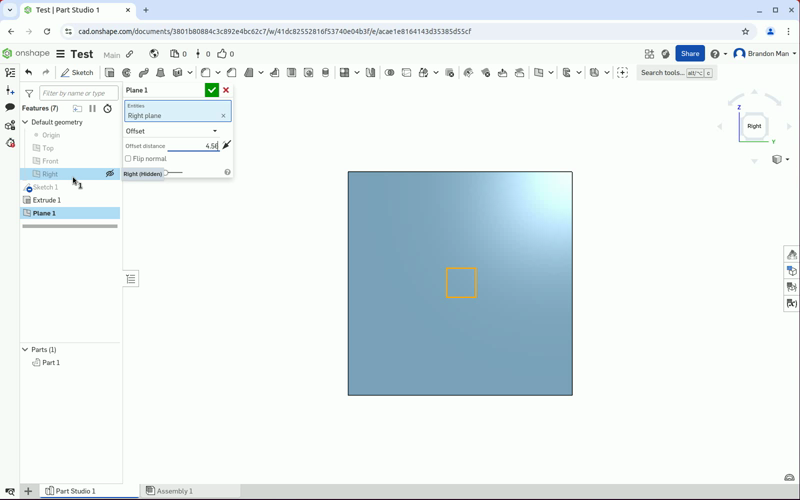
key(enter, 2)
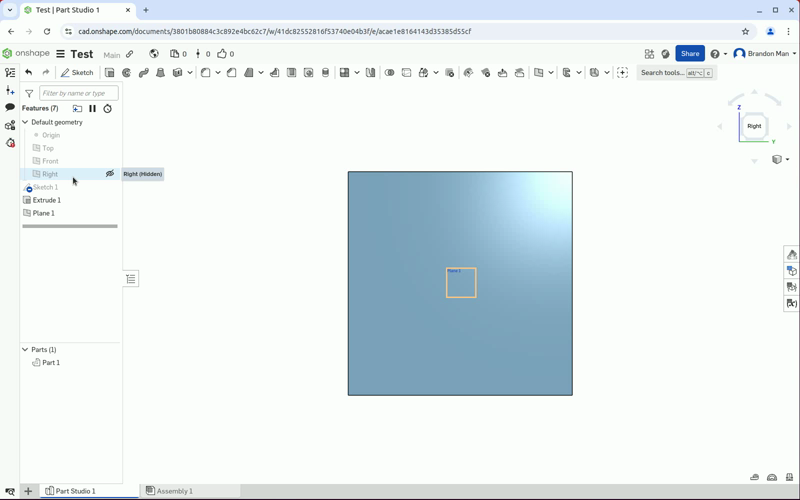
key(shift+s)
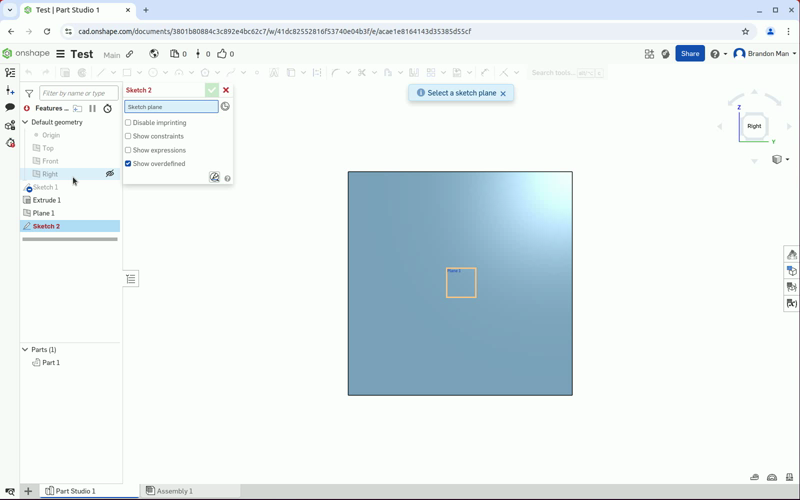
mouse_move(73, 215)
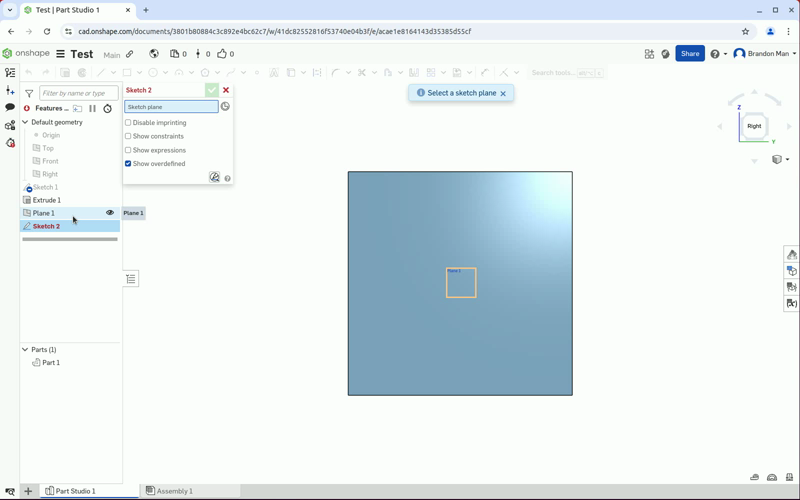
click(73, 215)
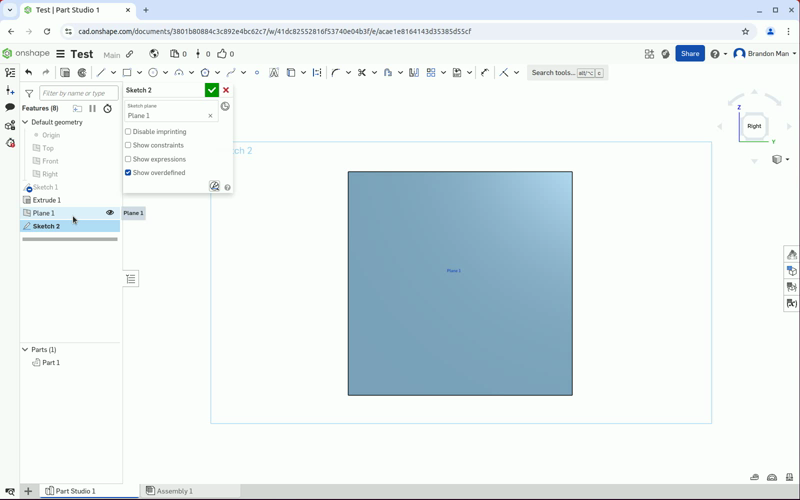
mouse_move(73, 352)
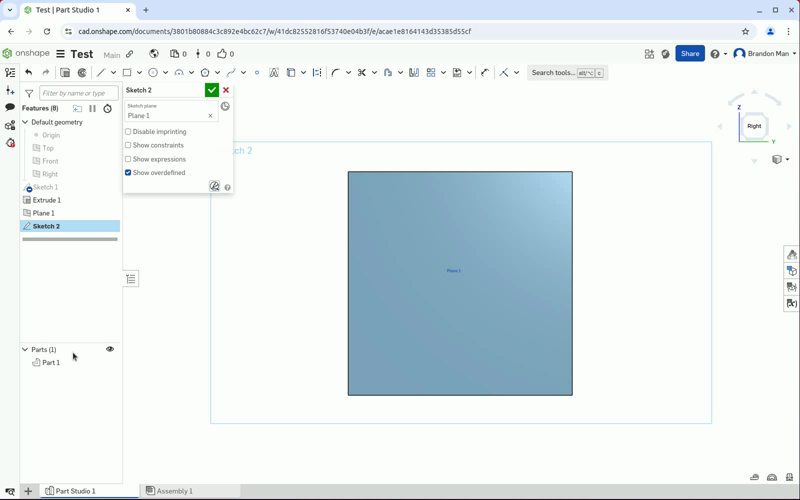
key(y)
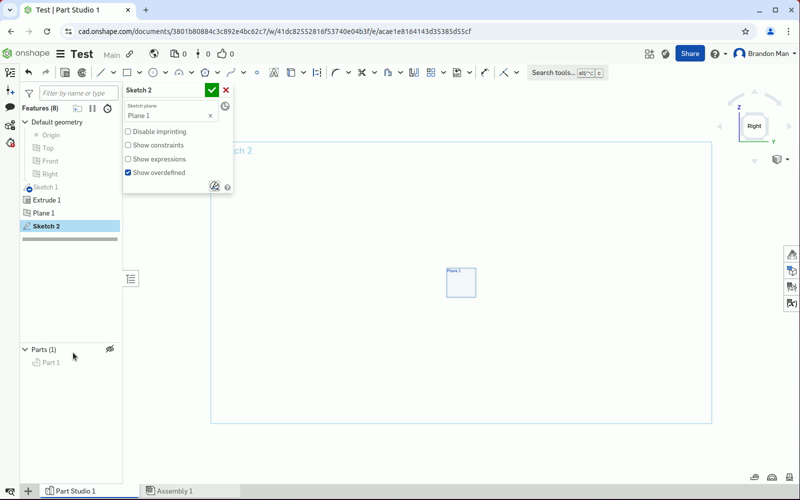
key(l)
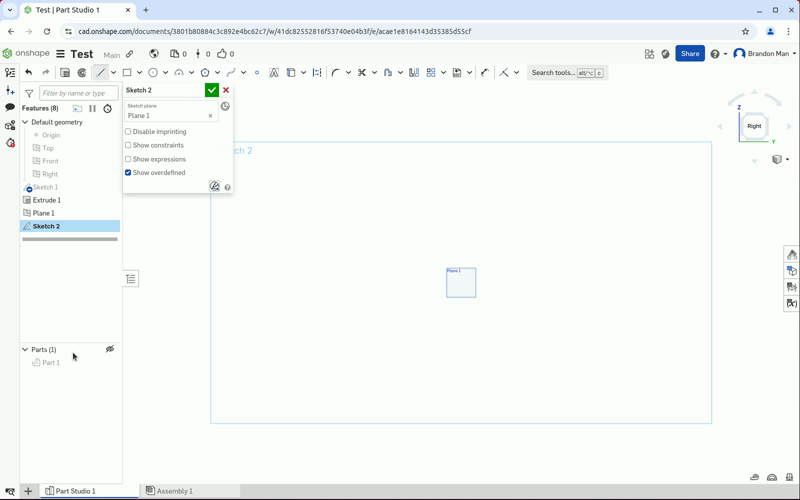
key_down(shift)
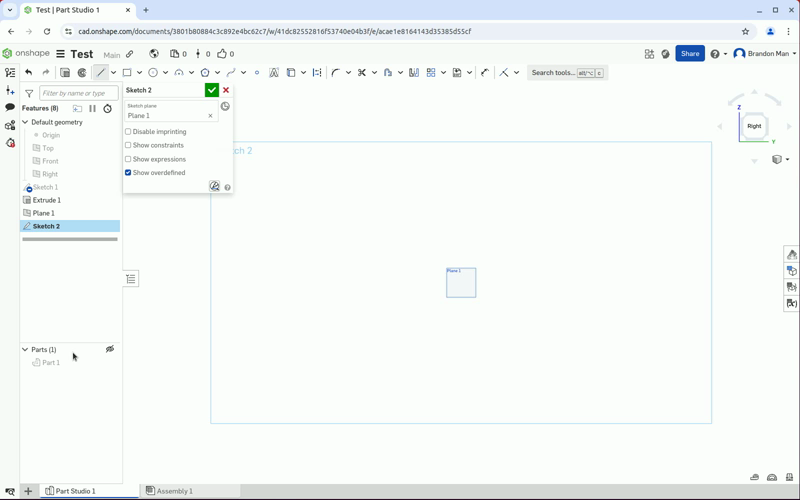
mouse_move(438, 361)
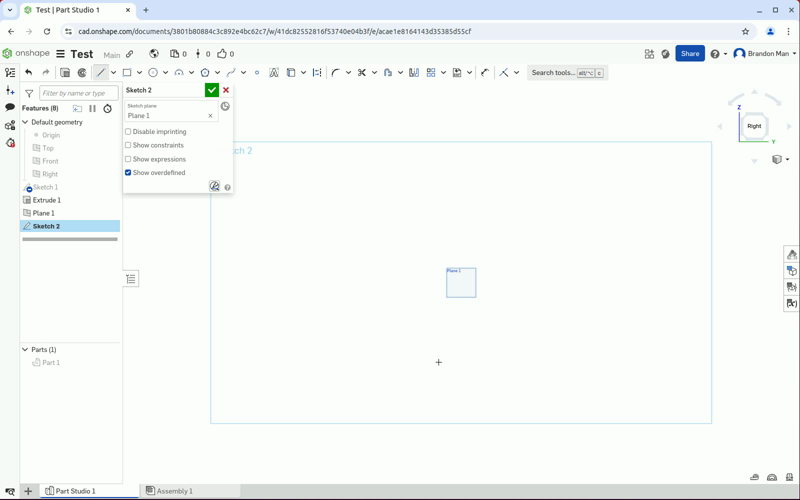
click(438, 361)
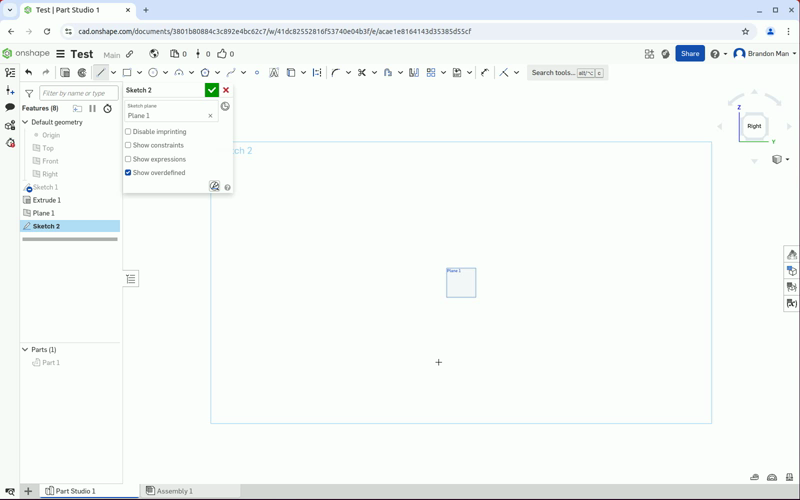
key_up(shift)
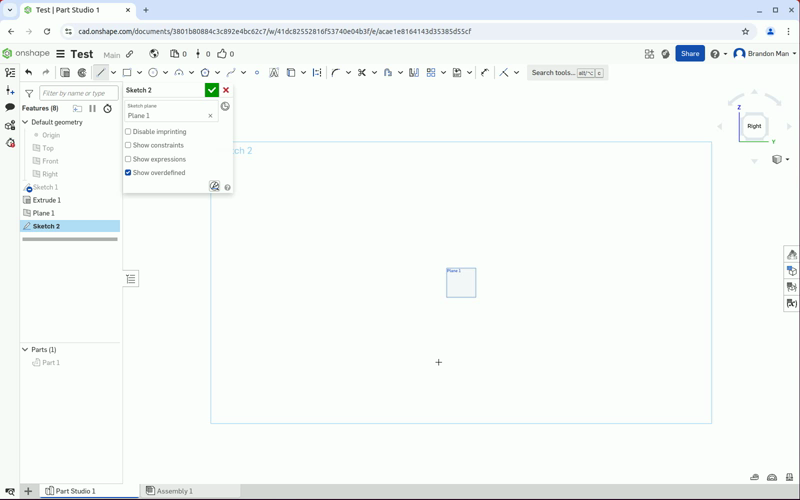
key_down(shift)
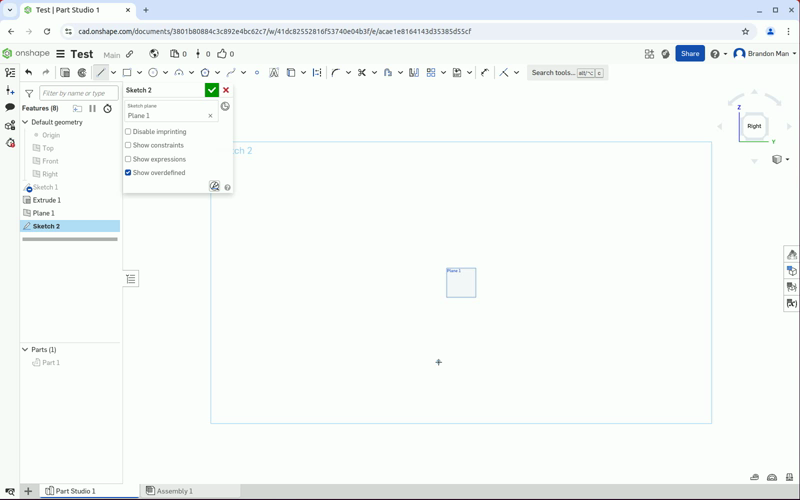
mouse_move(468, 361)
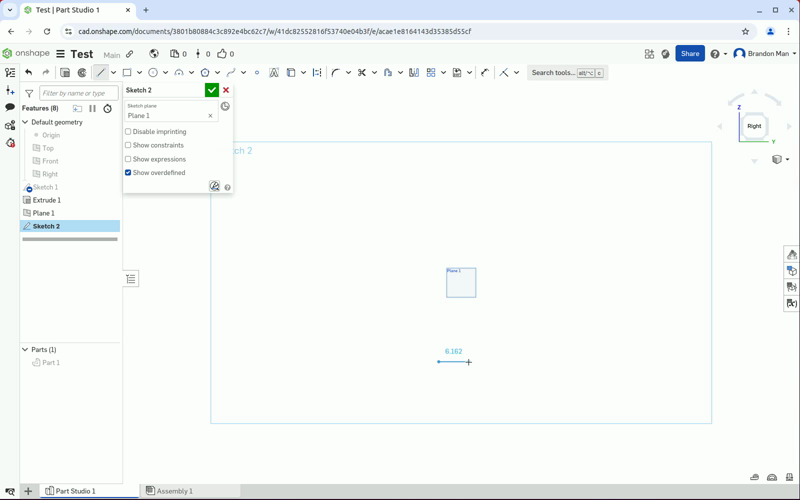
mouse_move(483, 361)
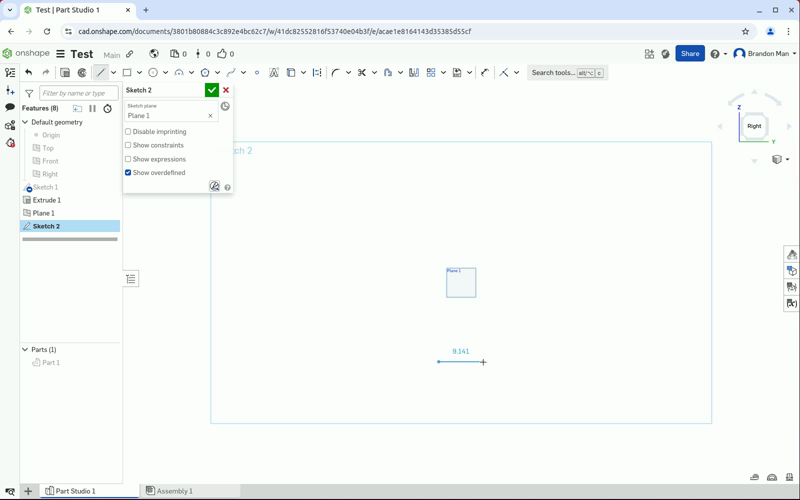
click(483, 361)
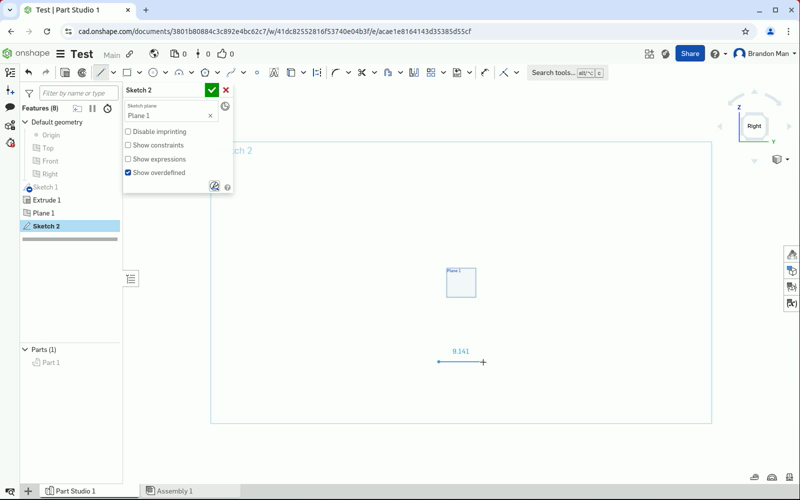
key_up(shift)
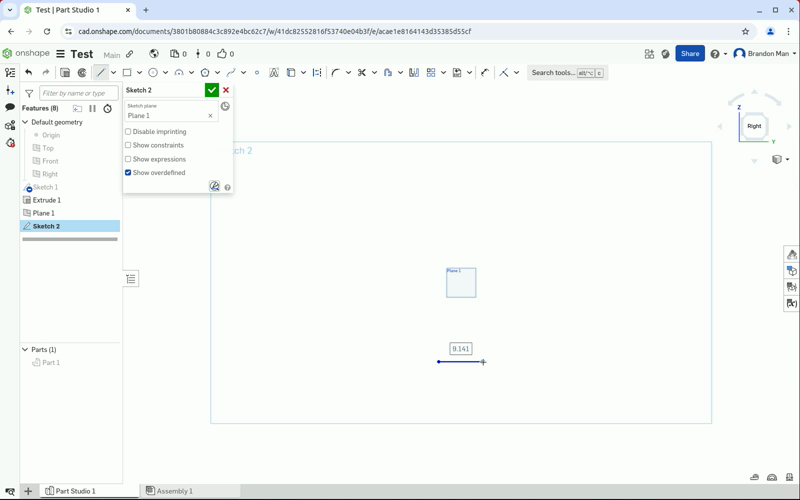
key_down(shift)
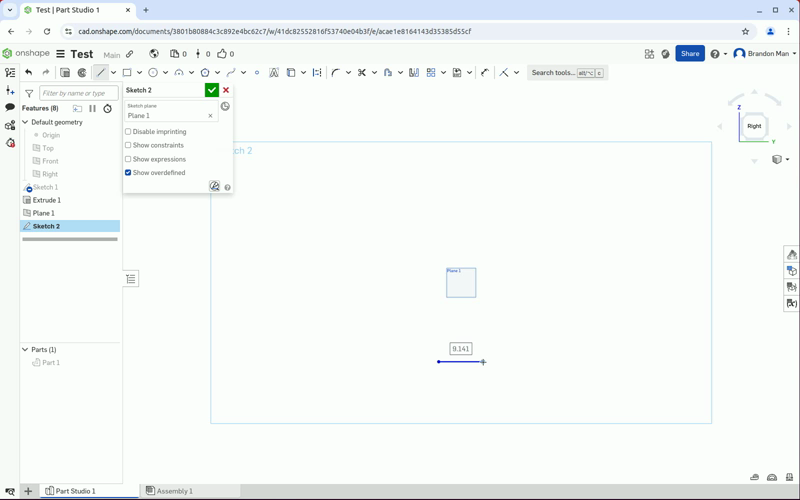
mouse_move(483, 204)
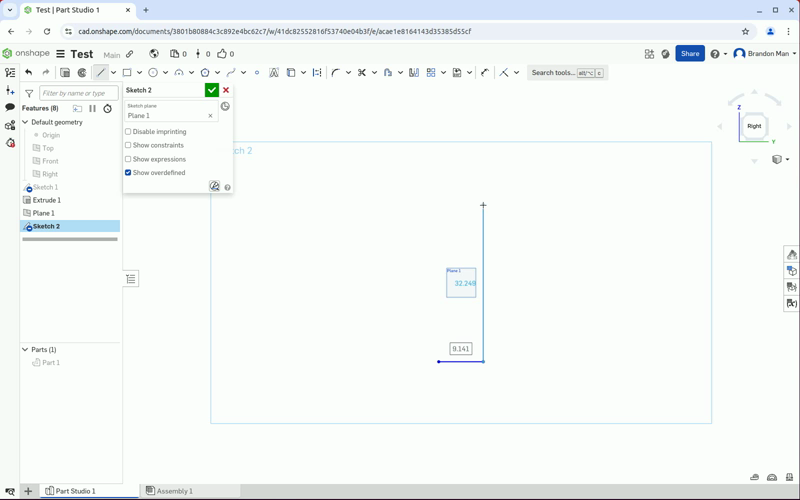
click(483, 204)
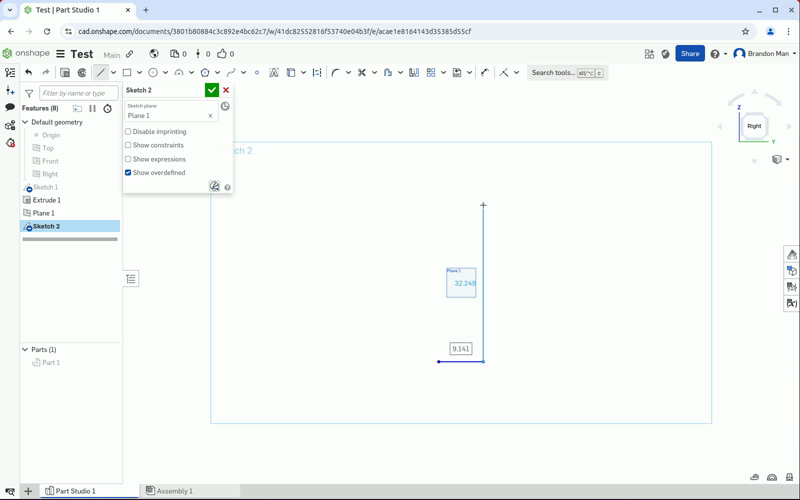
key_up(shift)
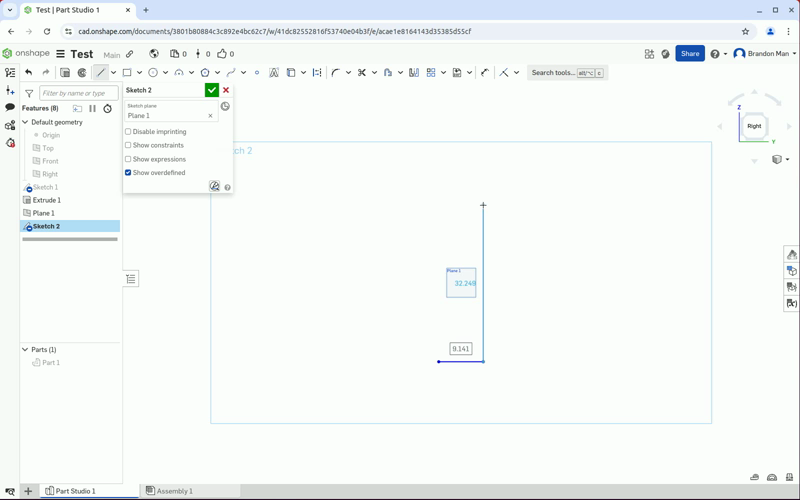
key_down(shift)
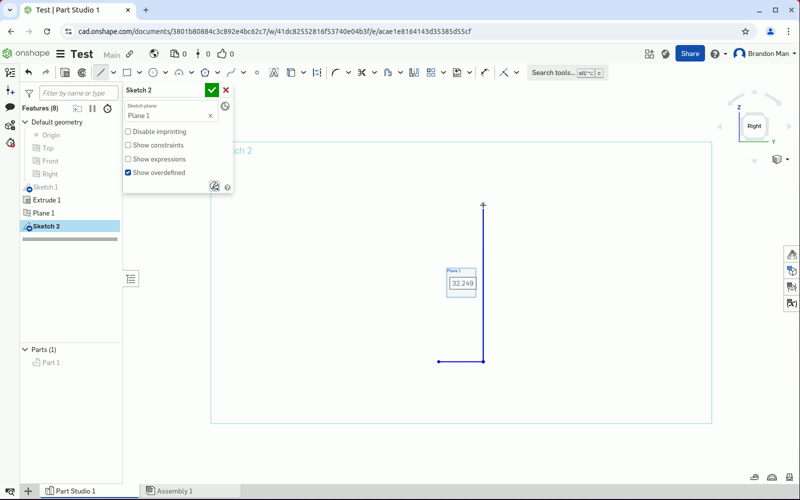
mouse_move(513, 204)
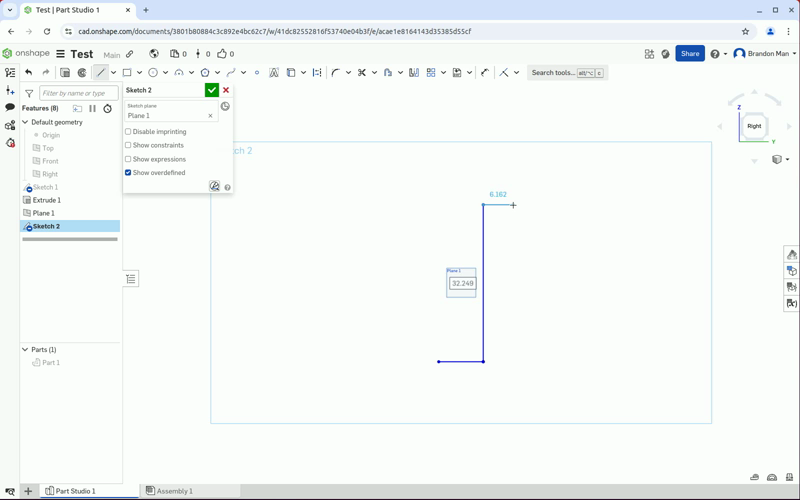
mouse_move(438, 204)
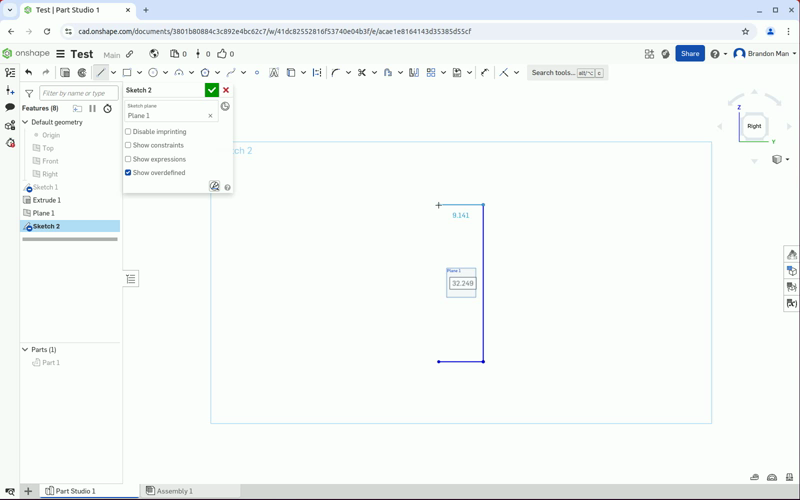
click(438, 204)
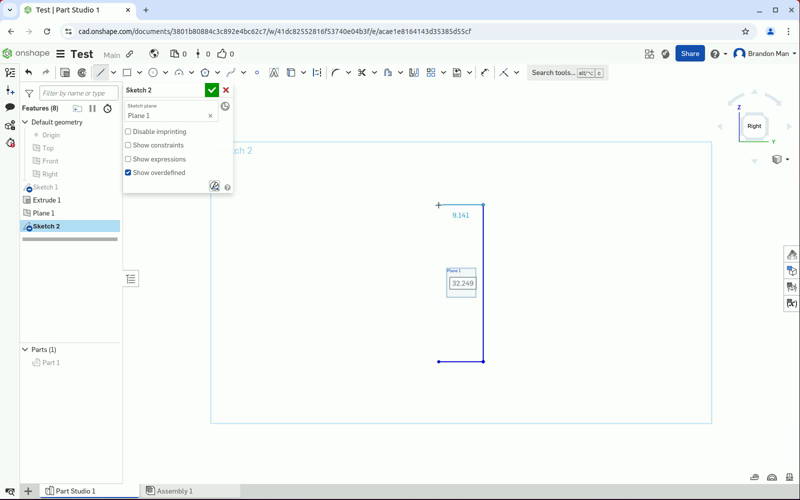
key_up(shift)
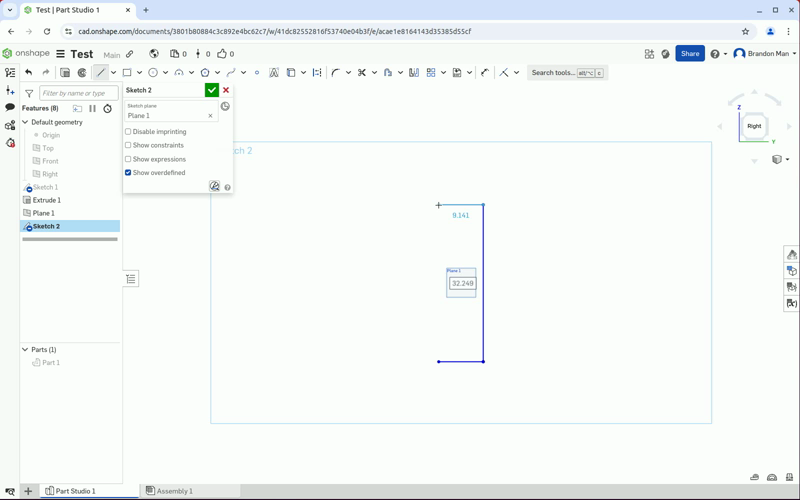
key_down(shift)
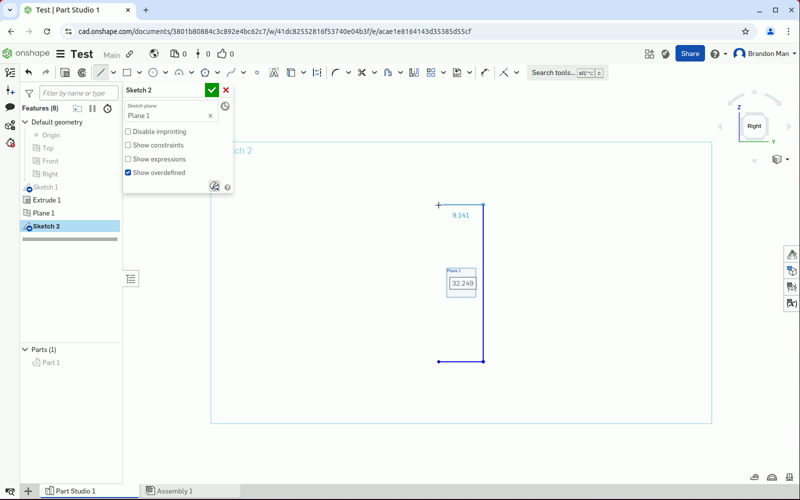
mouse_move(438, 361)
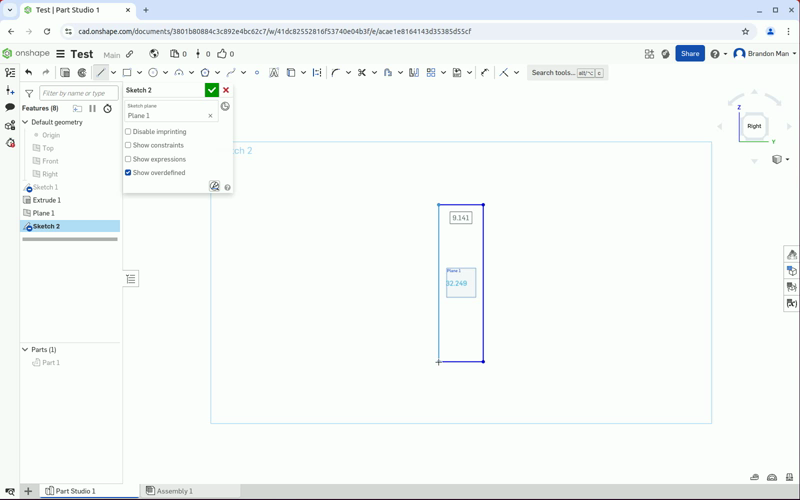
key_up(shift)
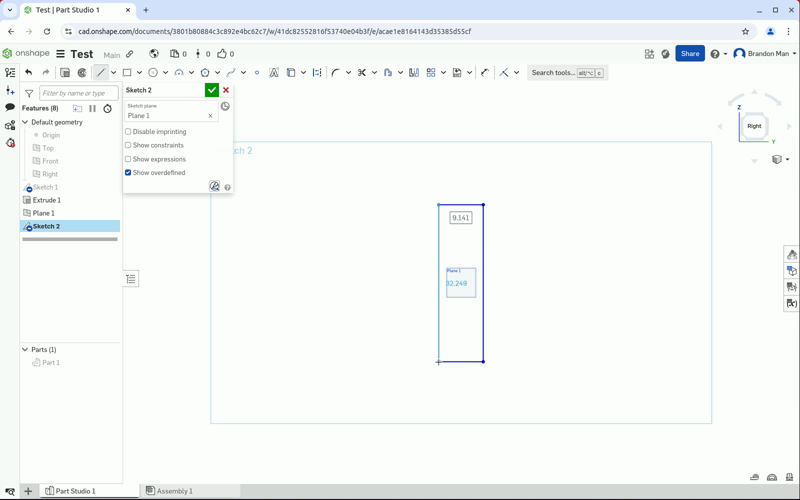
click(438, 361)
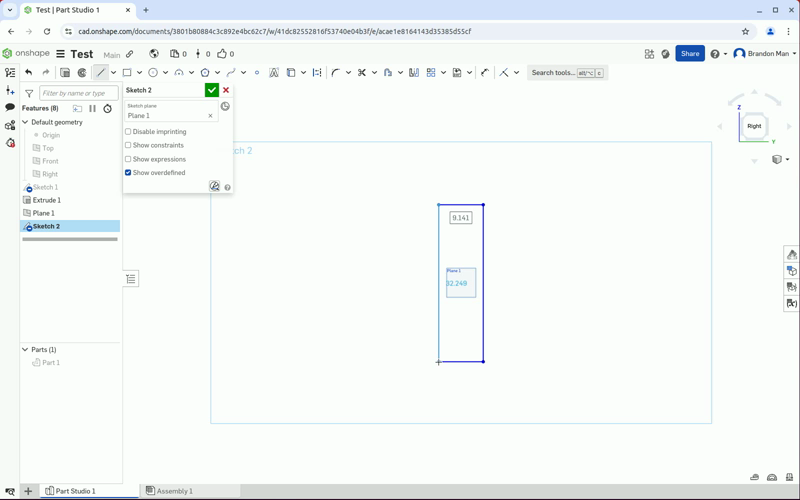
key(esc)
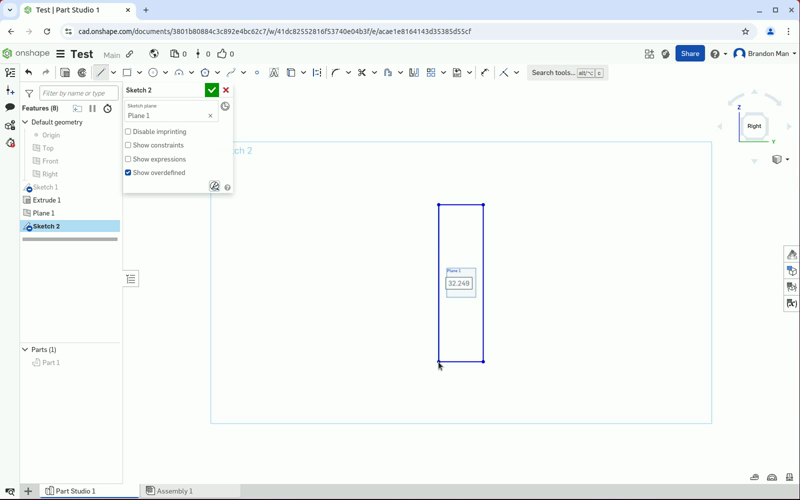
mouse_move(451, 297)
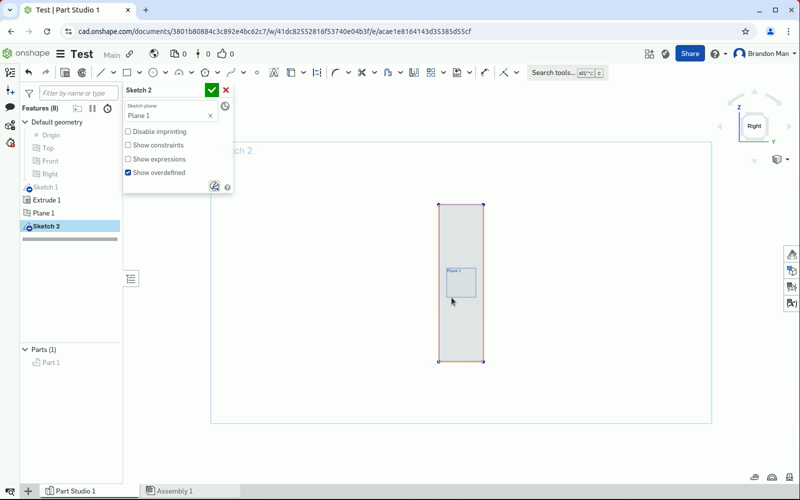
click(451, 297)
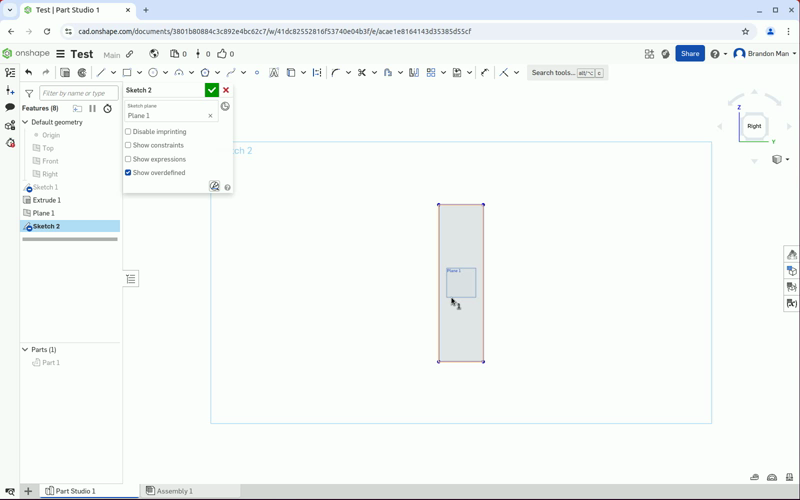
mouse_move(73, 352)
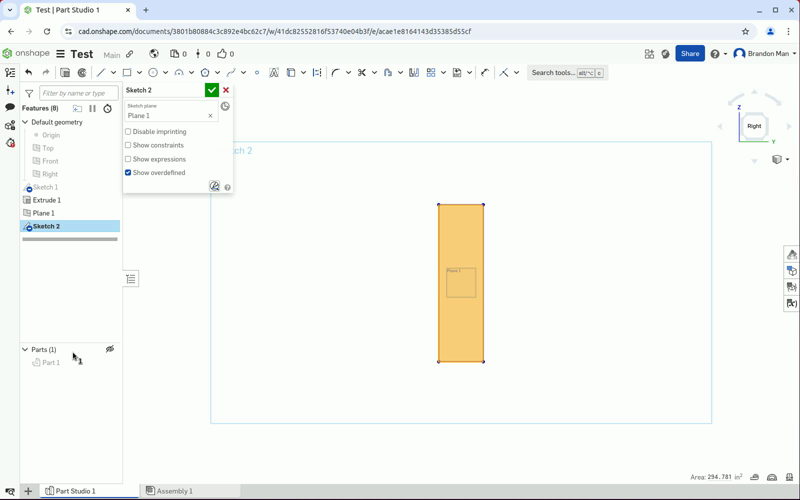
key(shift+y)
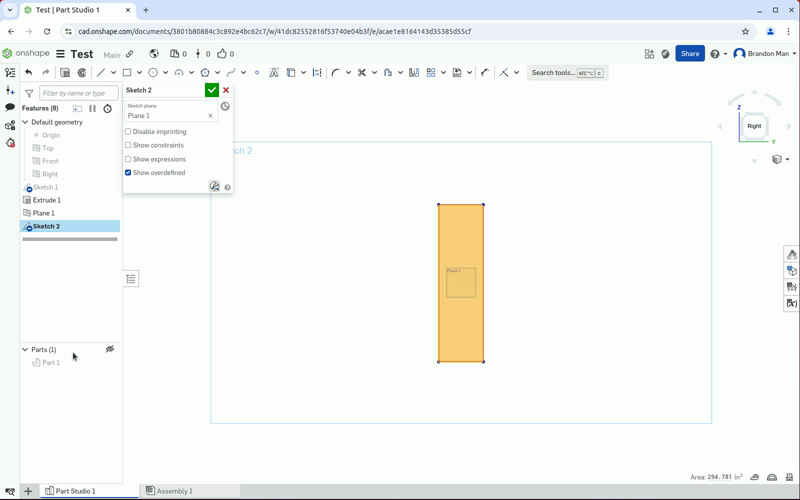
key(shift+e)
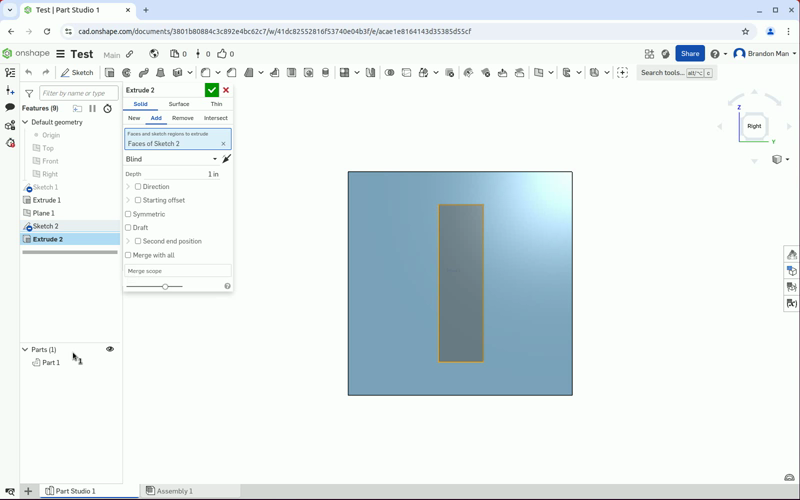
mouse_move(143, 106)
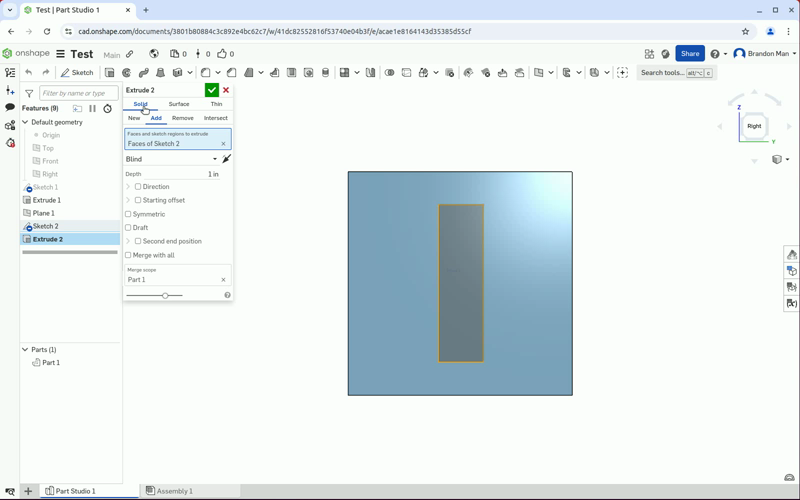
click(143, 106)
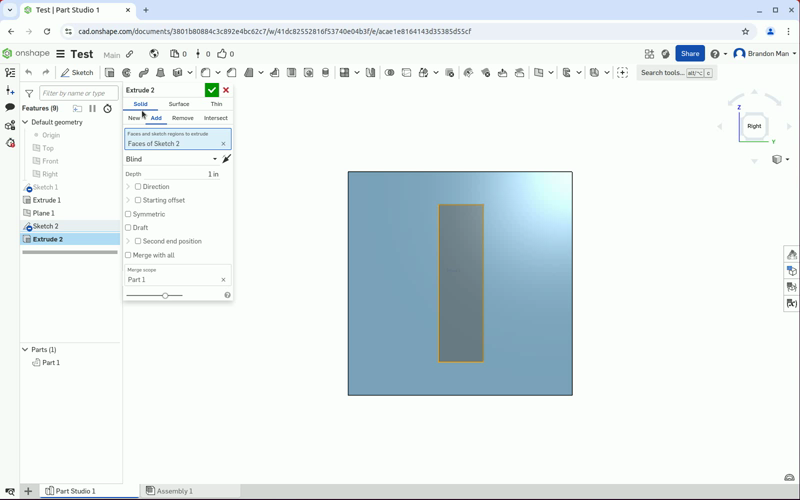
mouse_move(137, 120)
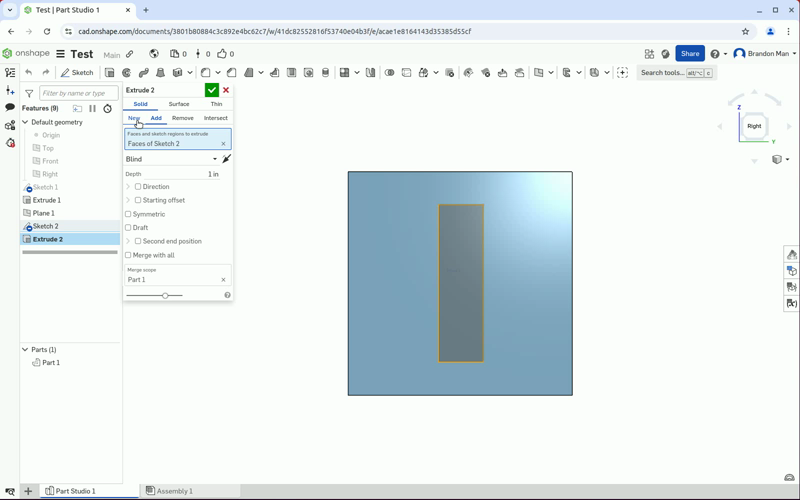
click(137, 120)
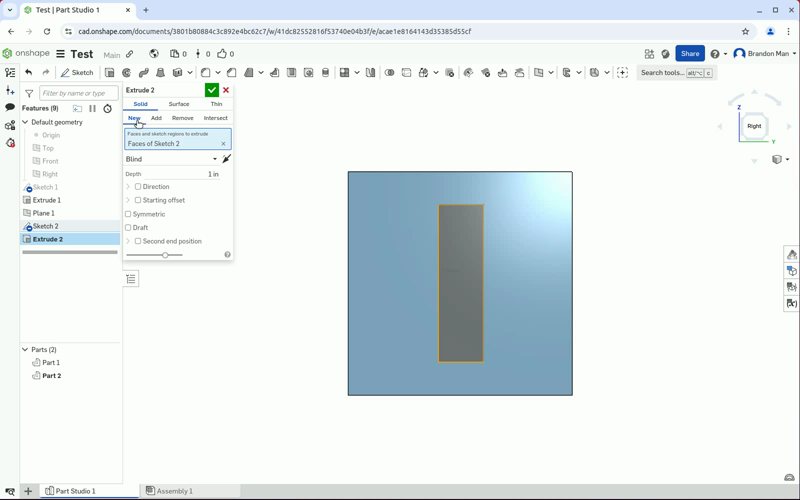
key(tab, 4)
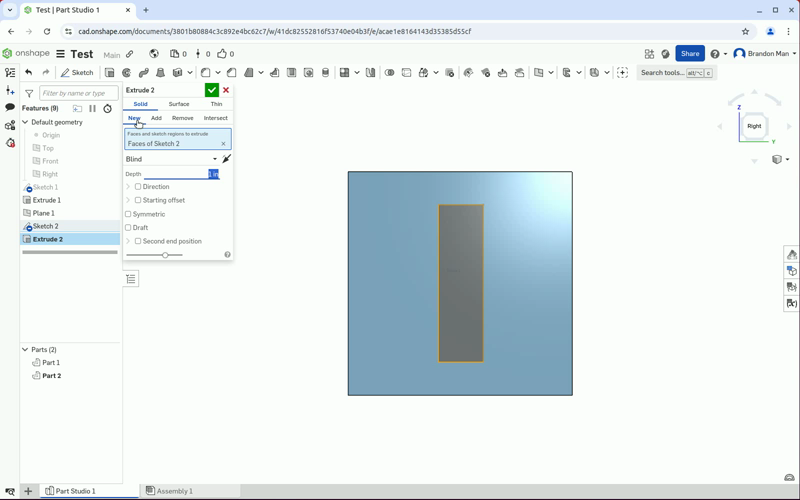
text(30.57)
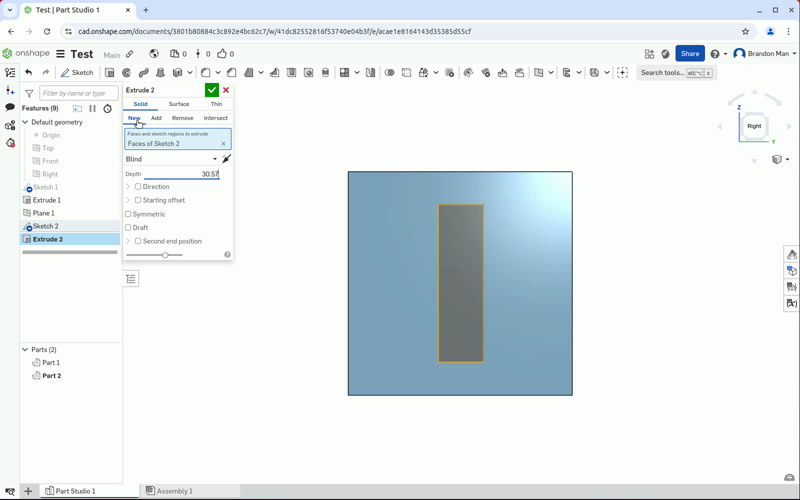
key(enter)
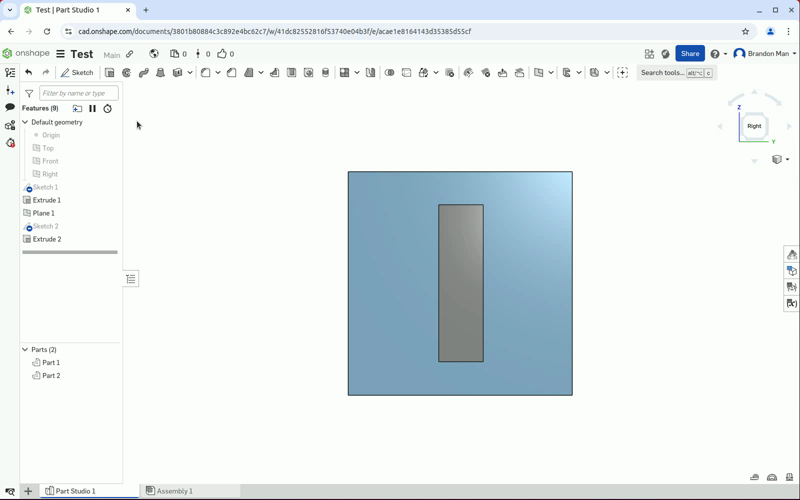
key(shift+h)
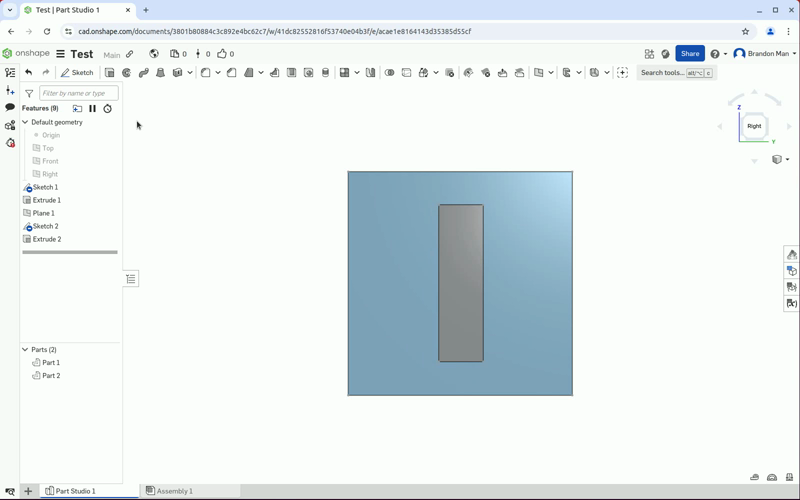
key(shift+h)
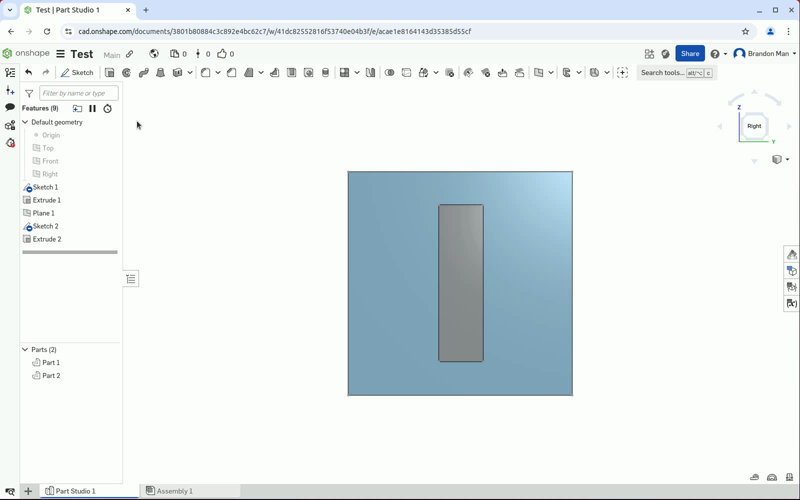
key(shift+7)
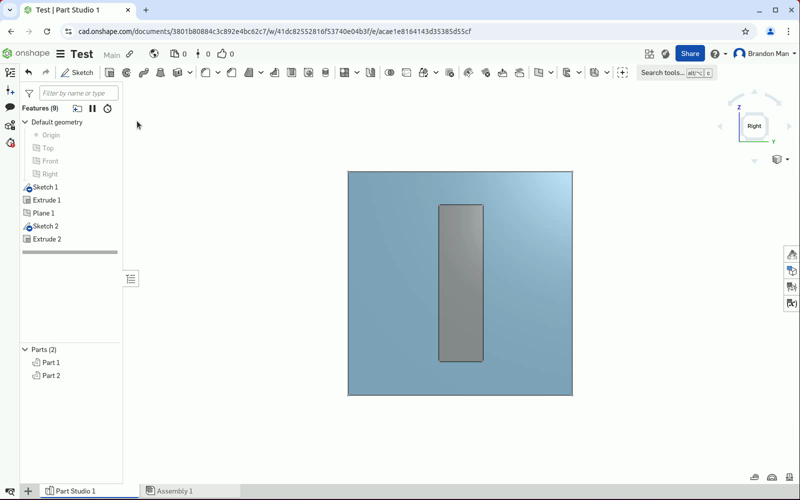
key(right, 2)
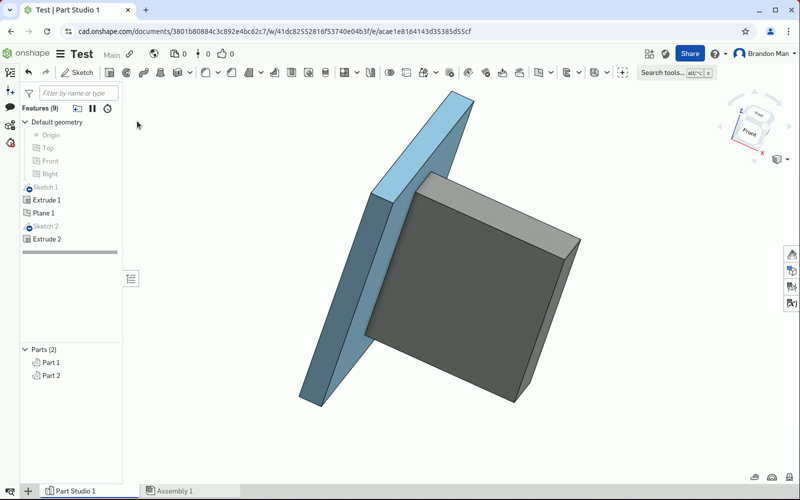
key(down, 2)
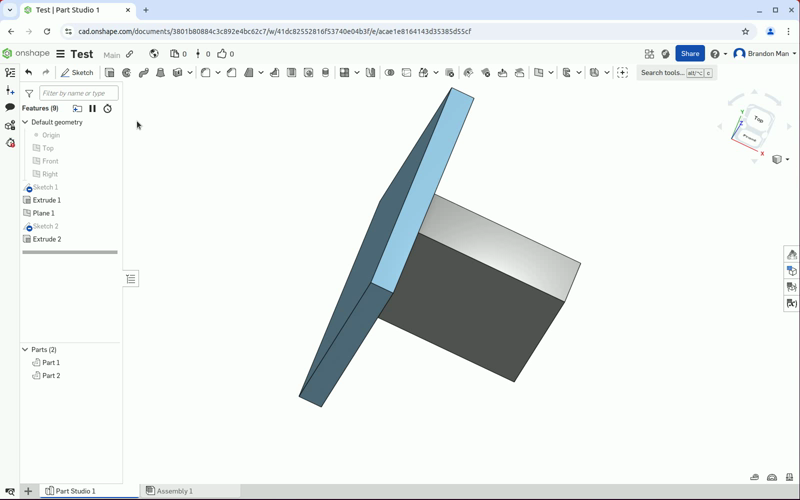
key(up, 2)
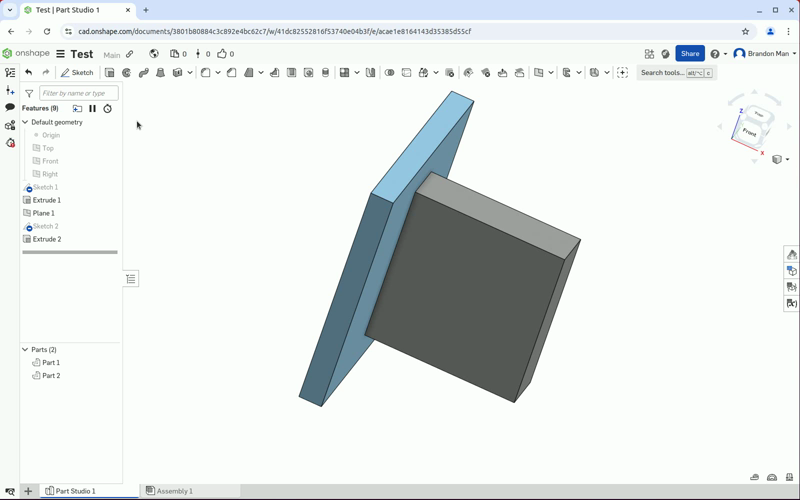
key(left, 2)
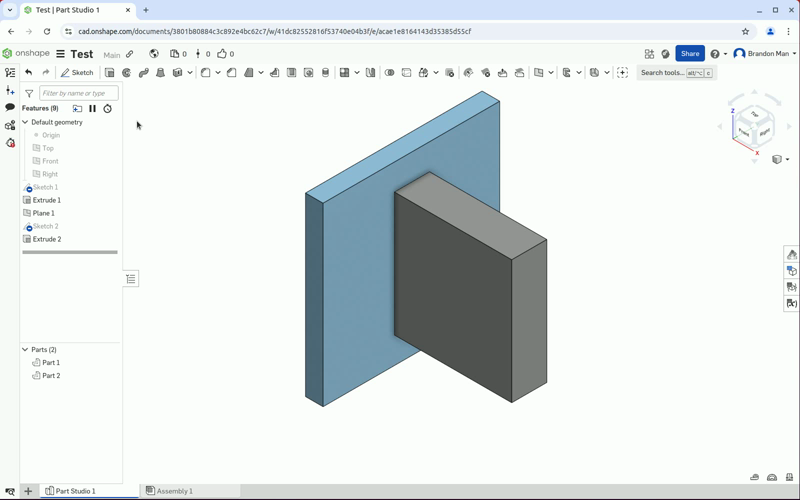
mouse_move(73, 189)
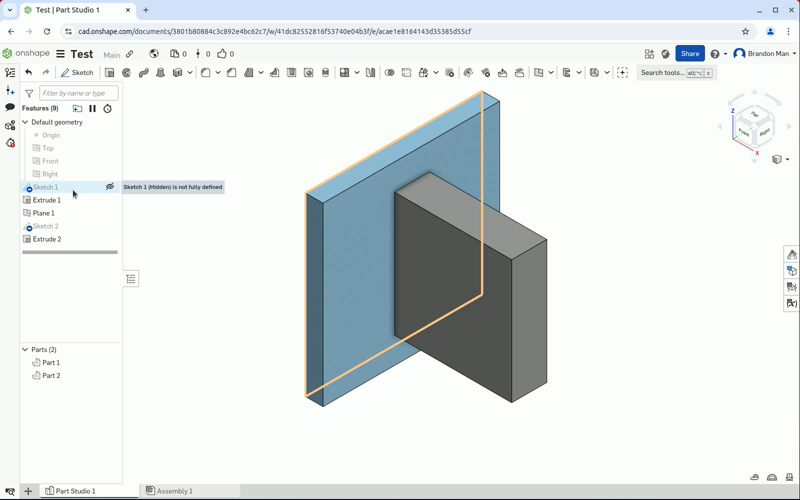
click(73, 189)